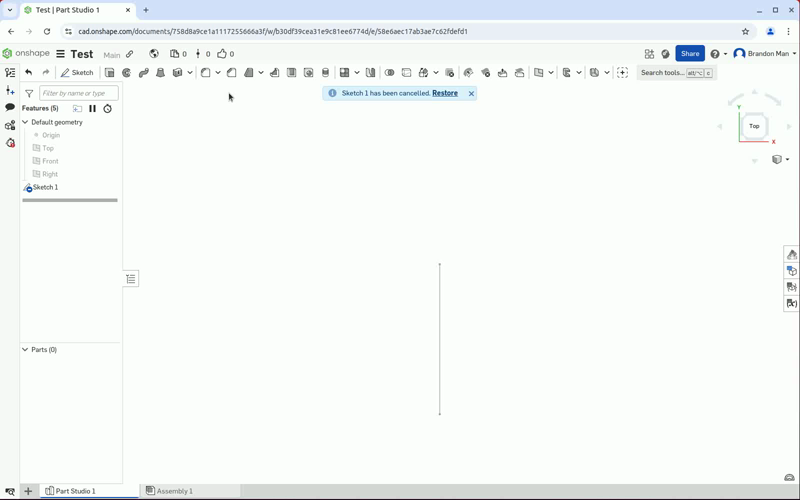
key(shift+h)
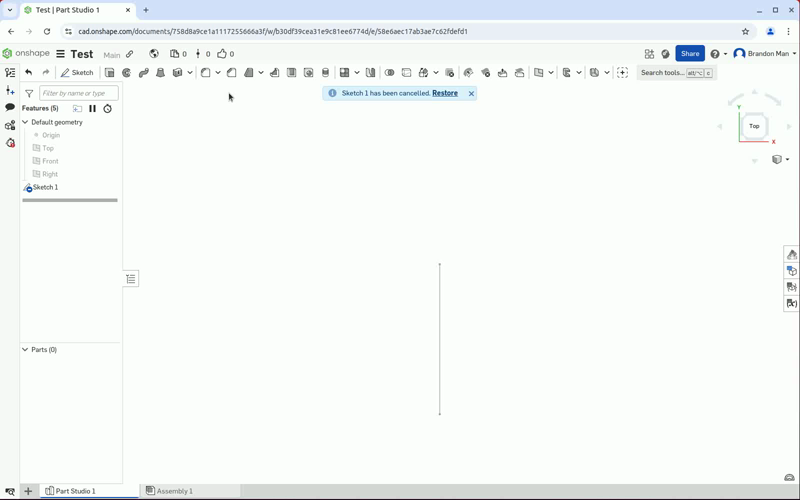
key(shift+s)
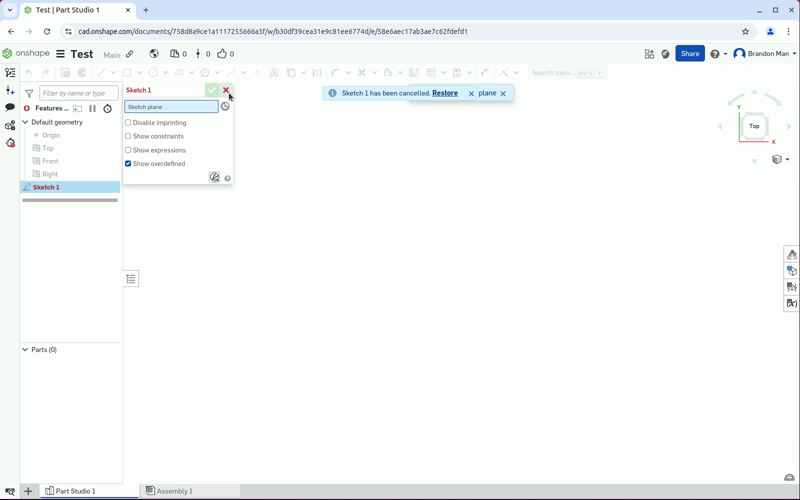
mouse_move(73, 150)
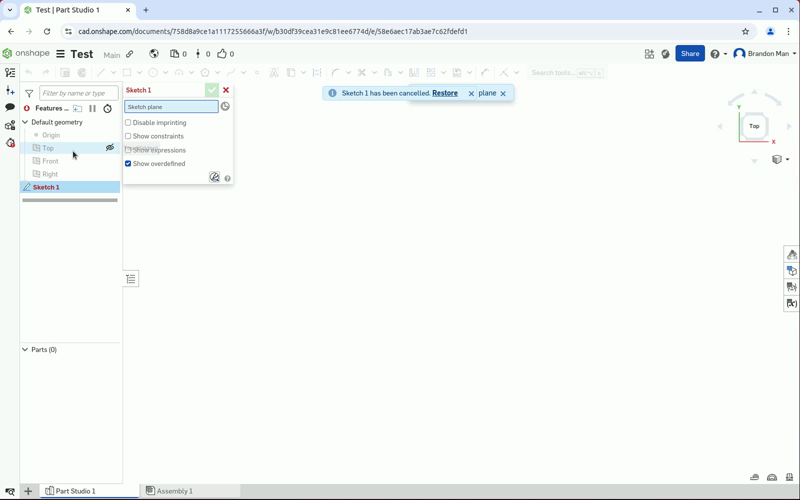
click(73, 150)
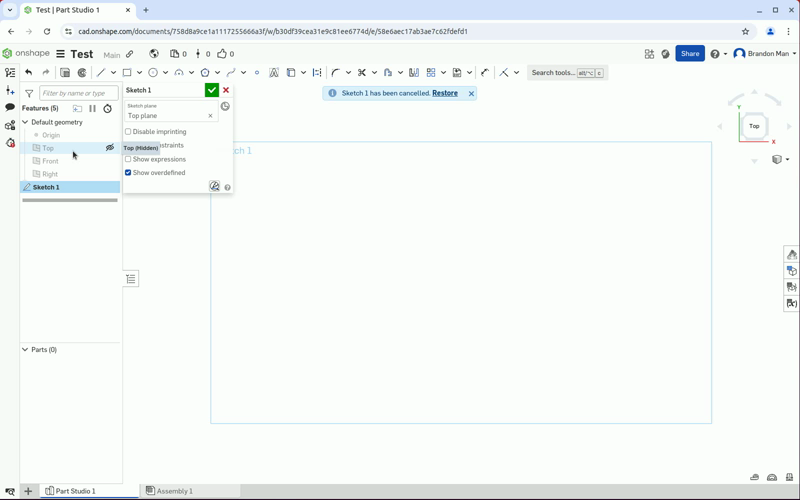
mouse_move(73, 352)
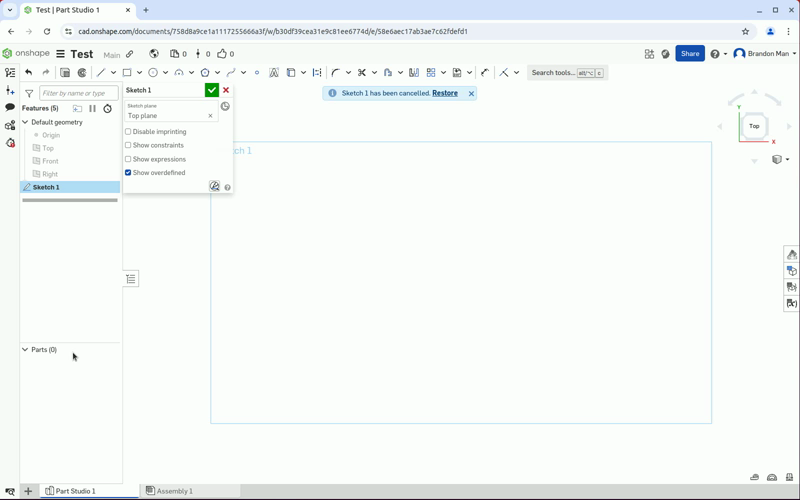
key(y)
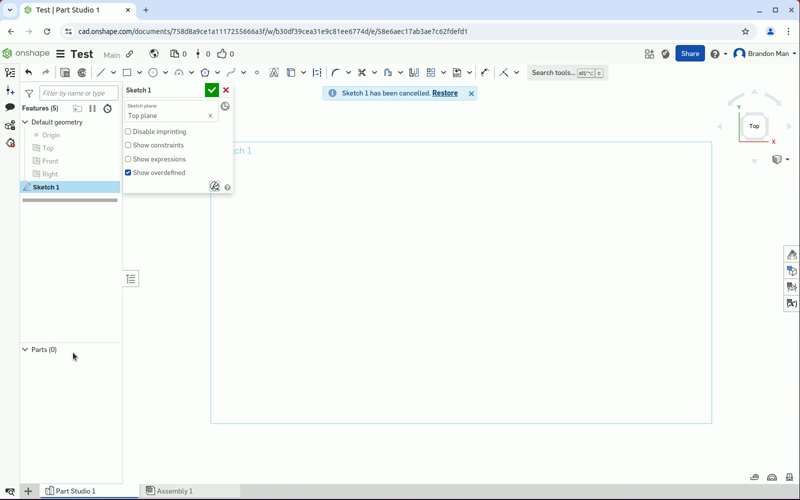
key(l)
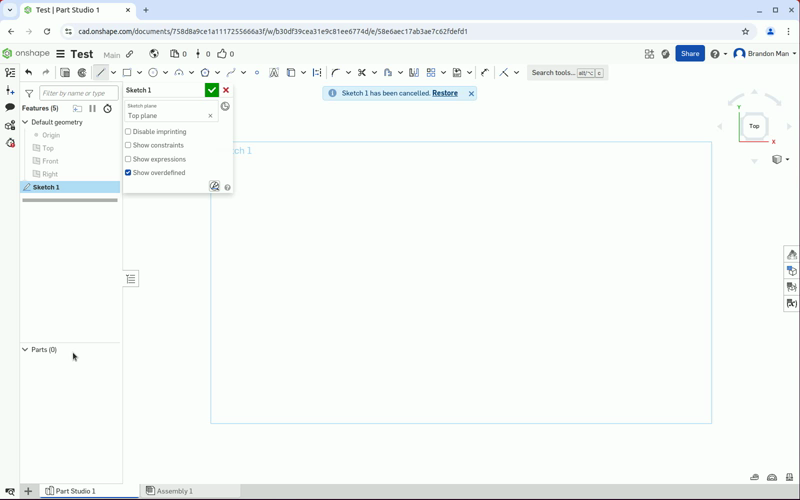
key_down(shift)
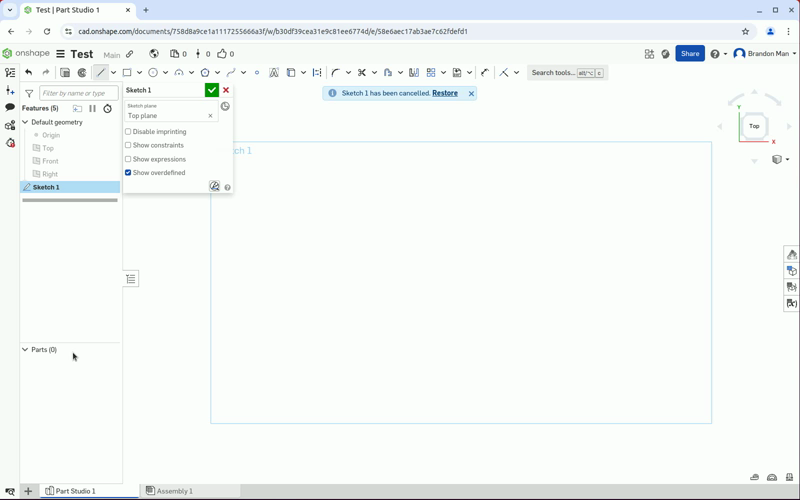
mouse_move(438, 281)
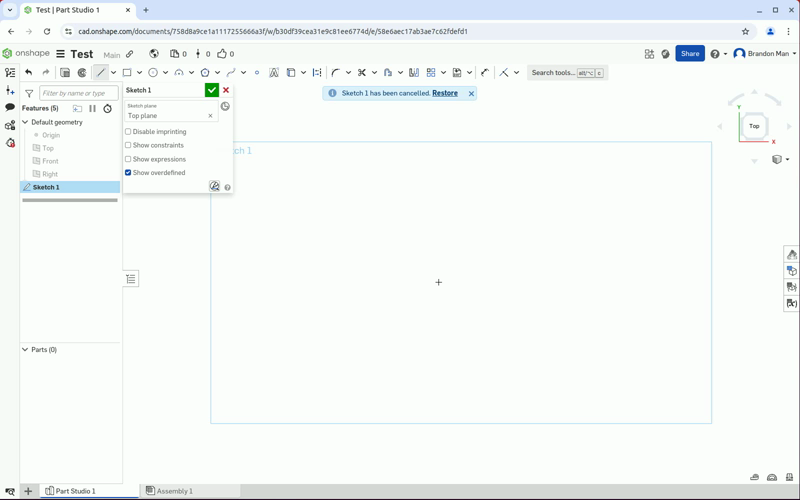
click(438, 281)
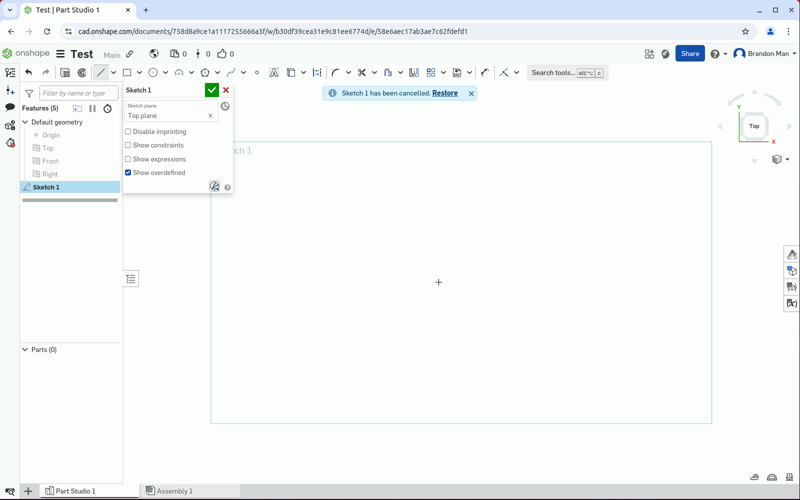
key_up(shift)
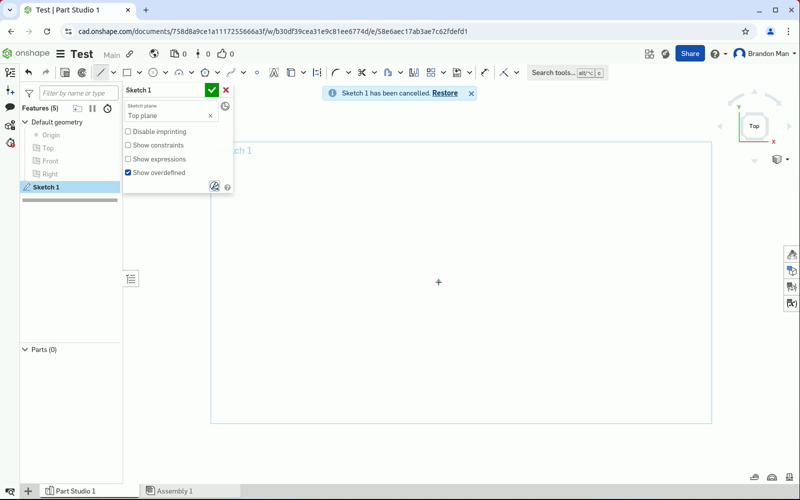
key_down(shift)
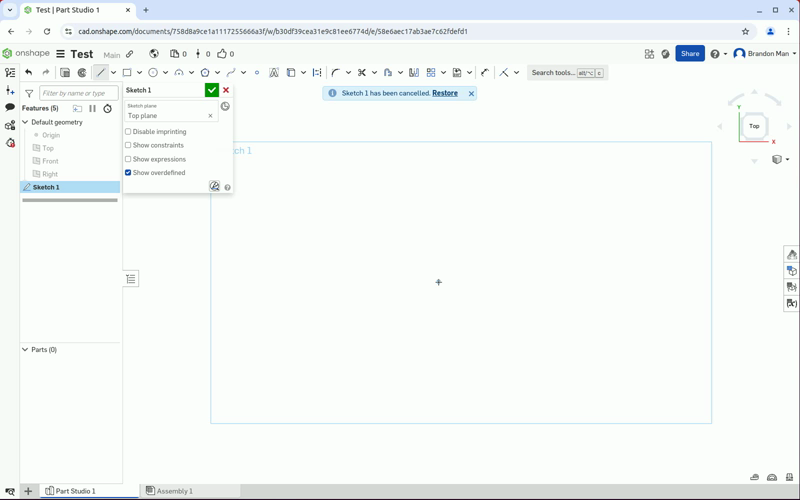
mouse_move(573, 281)
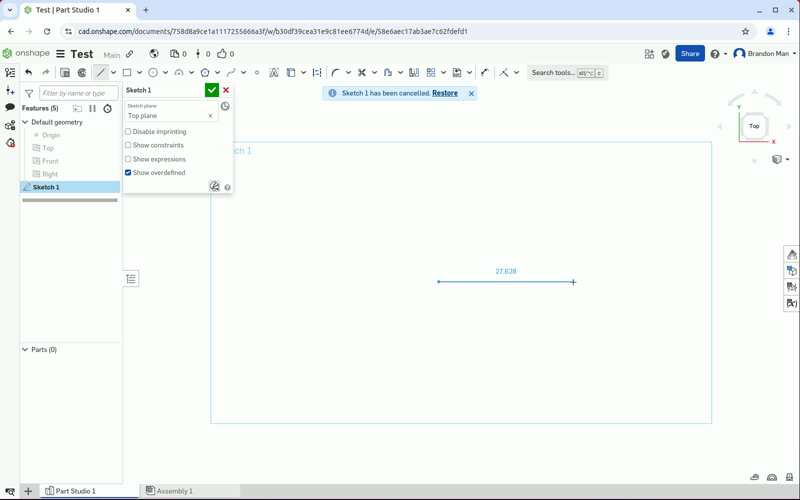
click(573, 281)
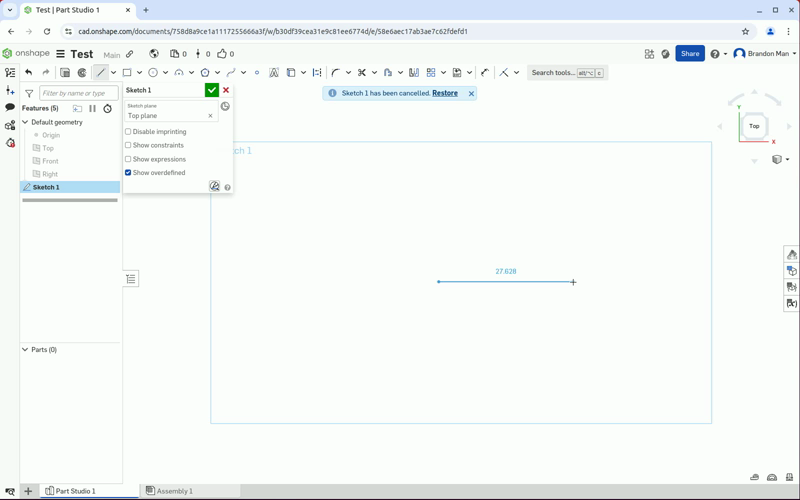
key_up(shift)
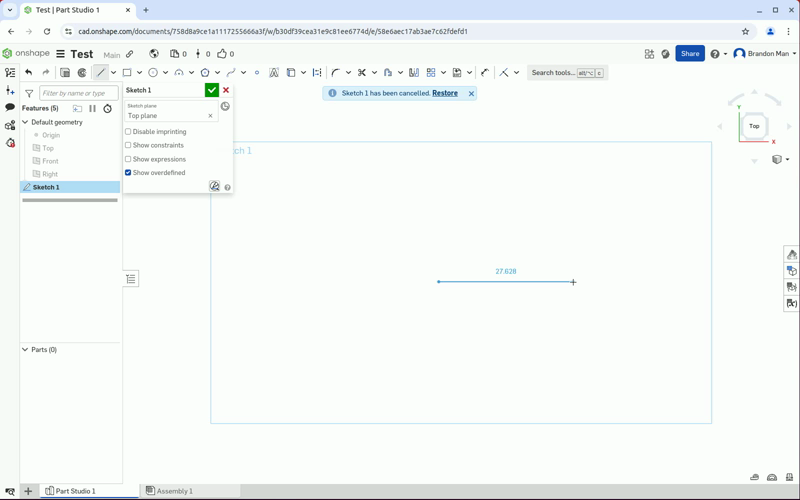
key_down(shift)
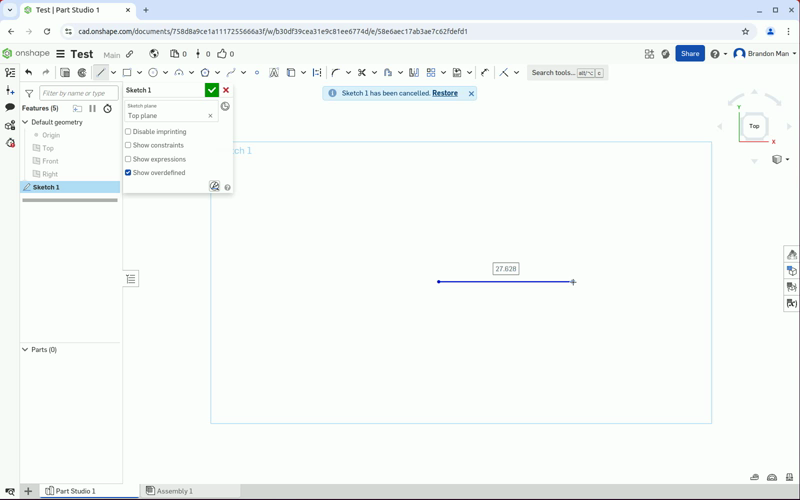
mouse_move(589, 281)
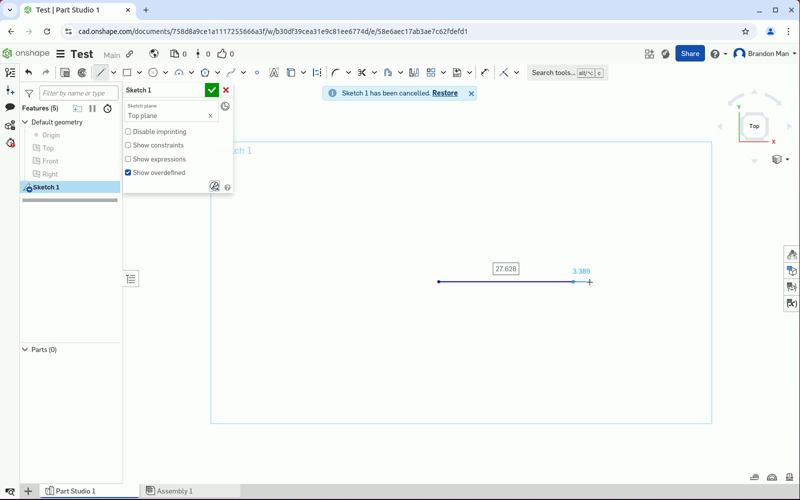
mouse_move(573, 230)
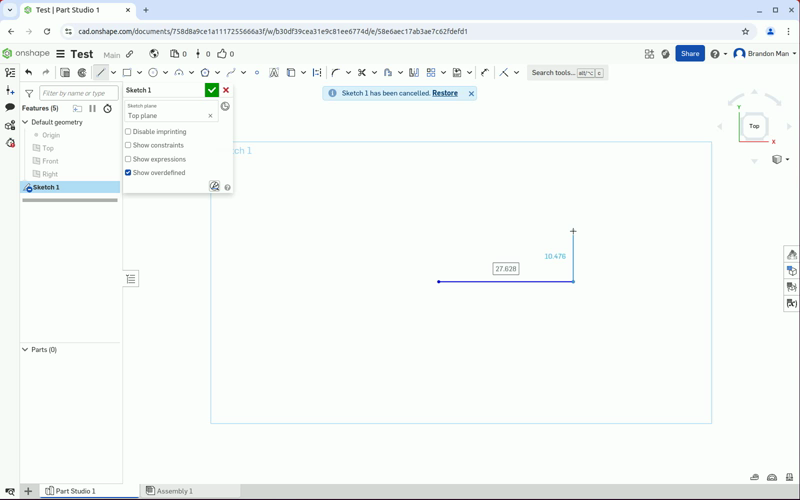
click(573, 230)
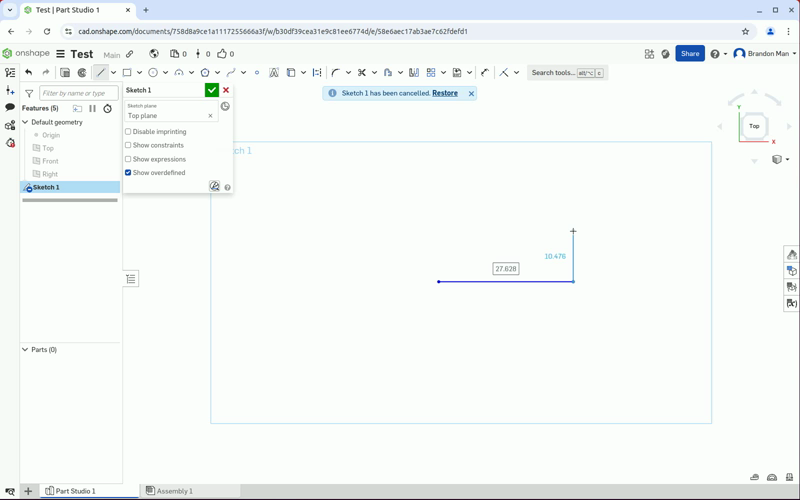
key_up(shift)
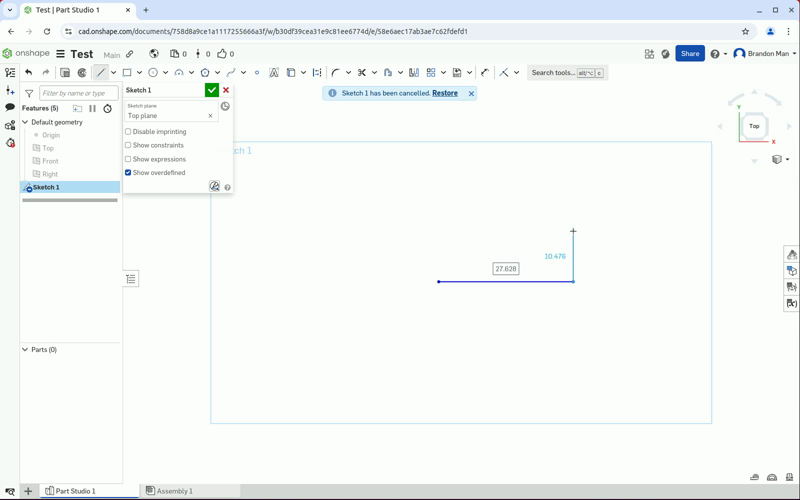
key_down(shift)
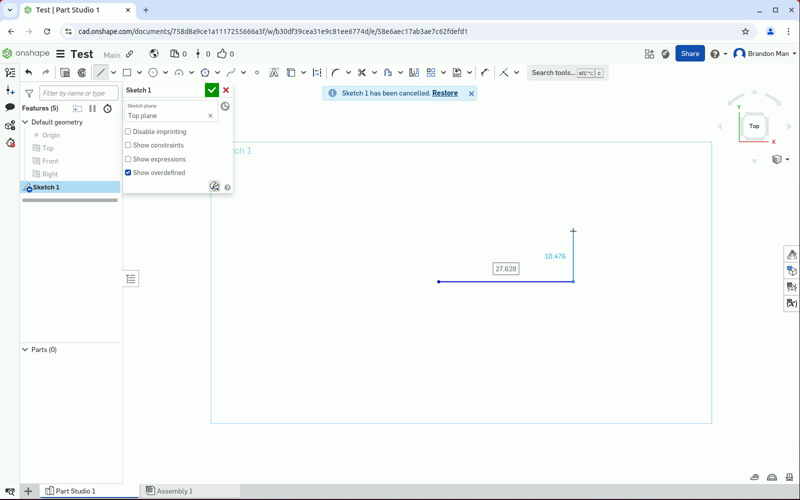
mouse_move(438, 230)
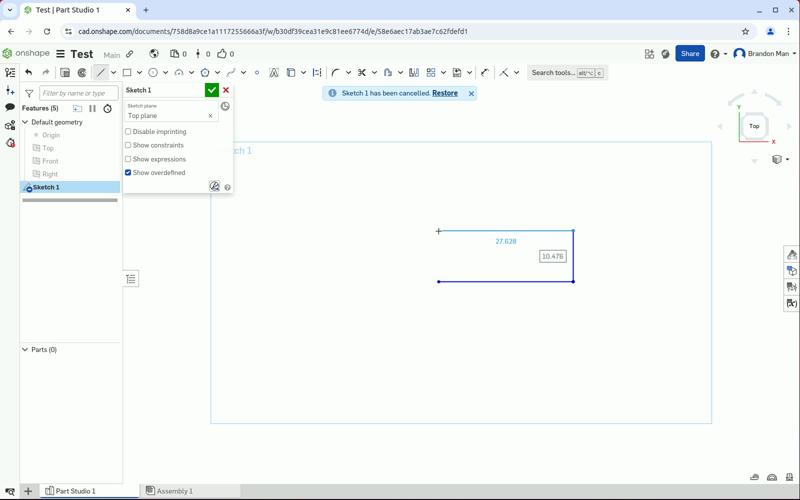
click(438, 230)
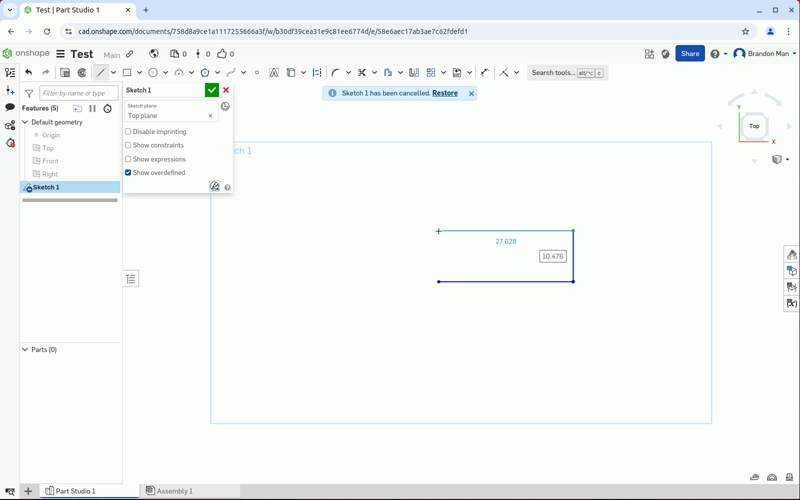
key_up(shift)
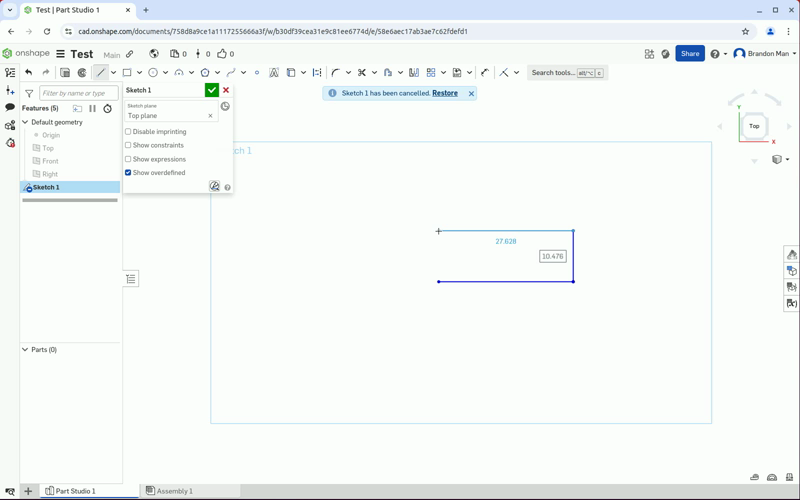
mouse_move(468, 230)
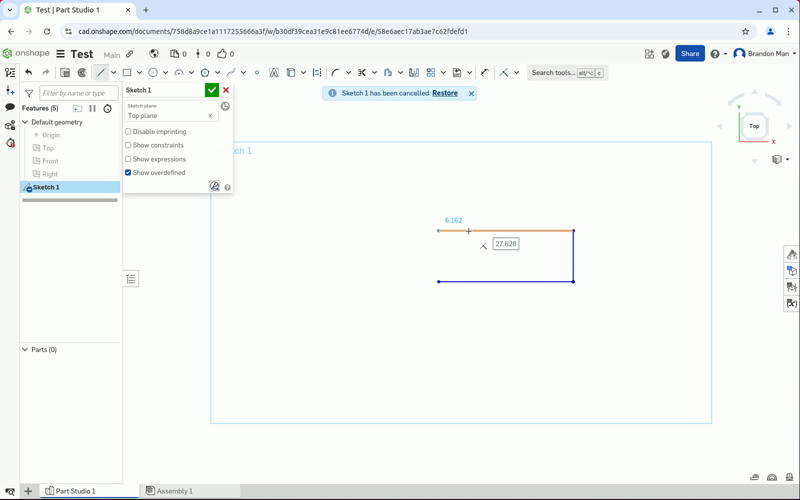
key_down(shift)
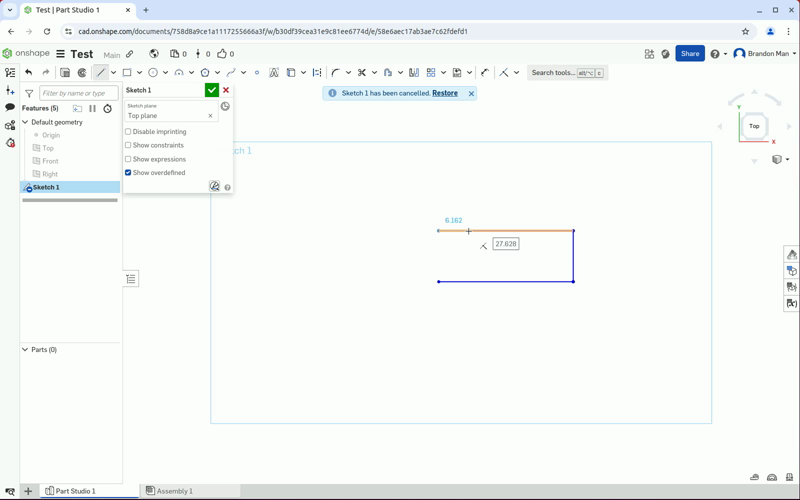
mouse_move(438, 281)
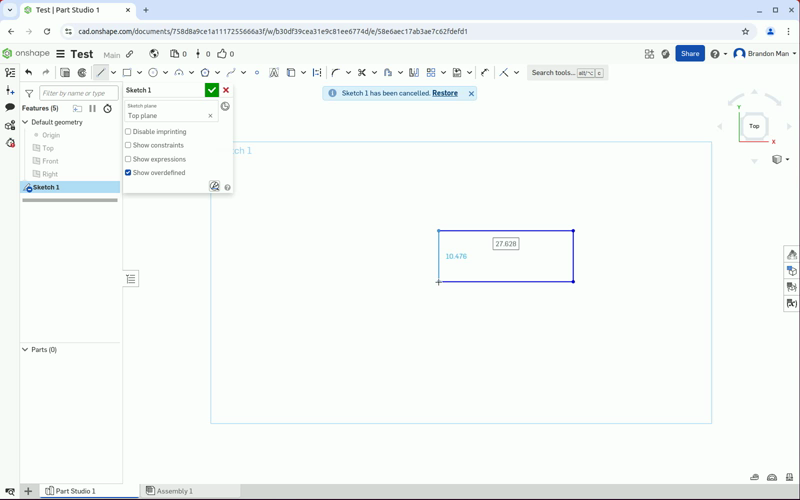
key_up(shift)
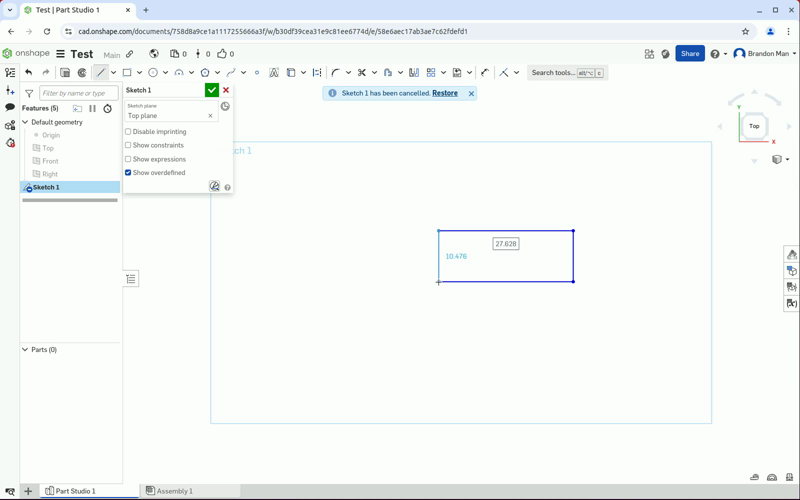
click(438, 281)
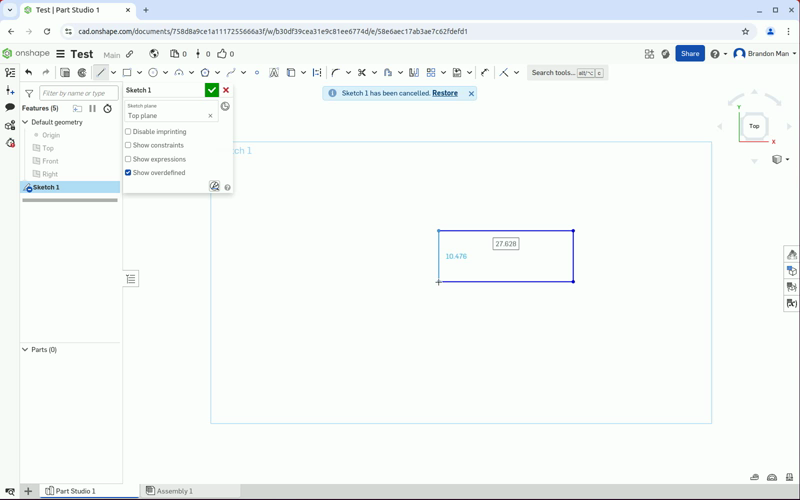
key(esc)
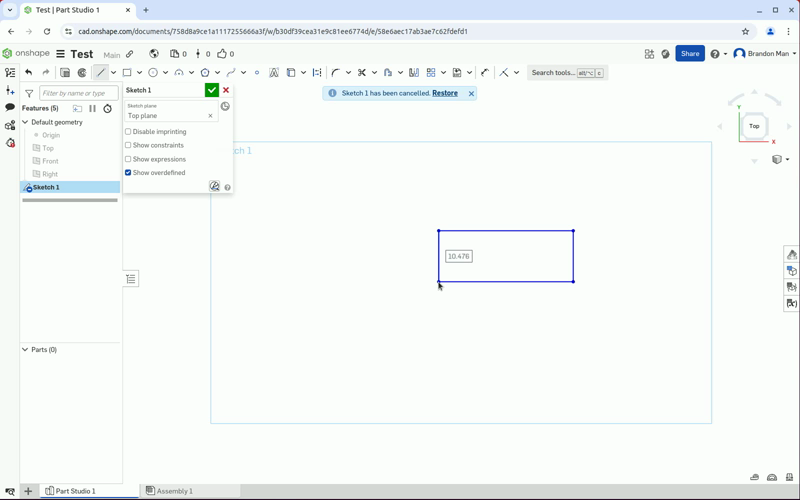
mouse_move(518, 266)
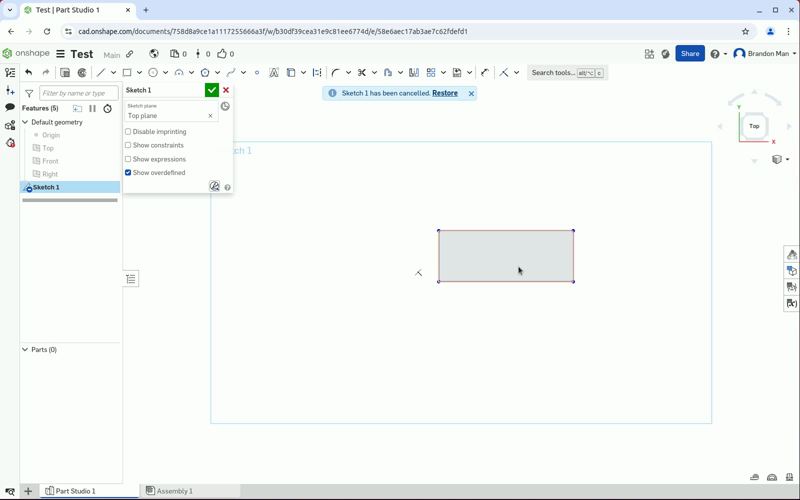
click(518, 266)
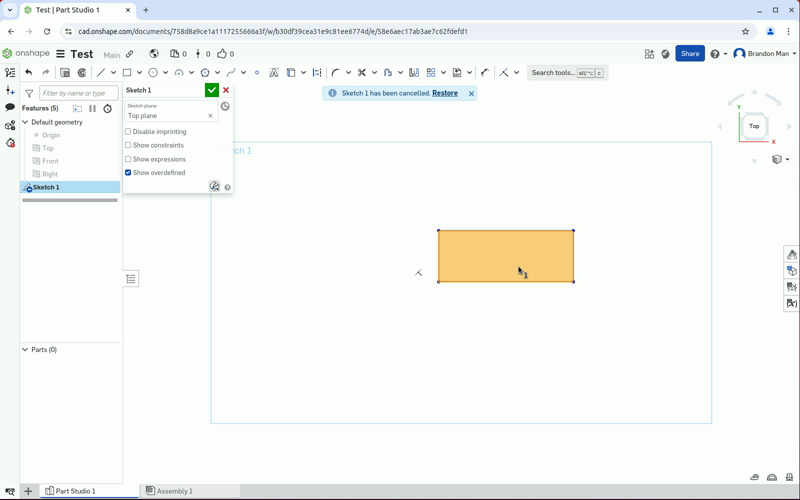
mouse_move(73, 352)
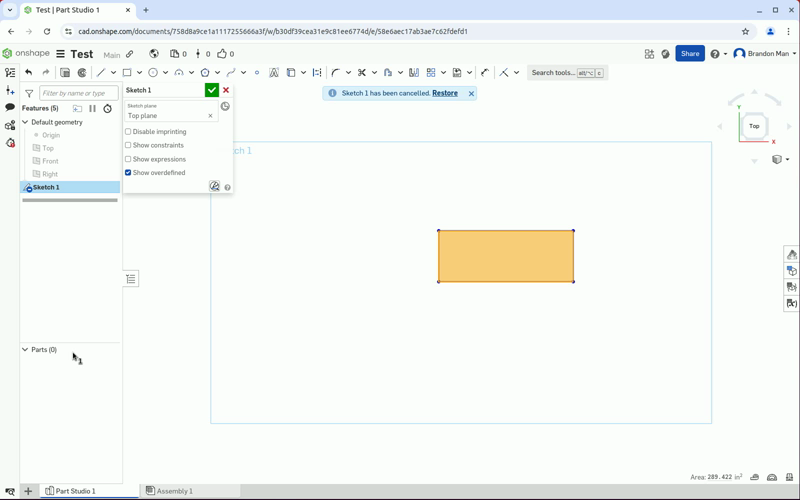
key(shift+y)
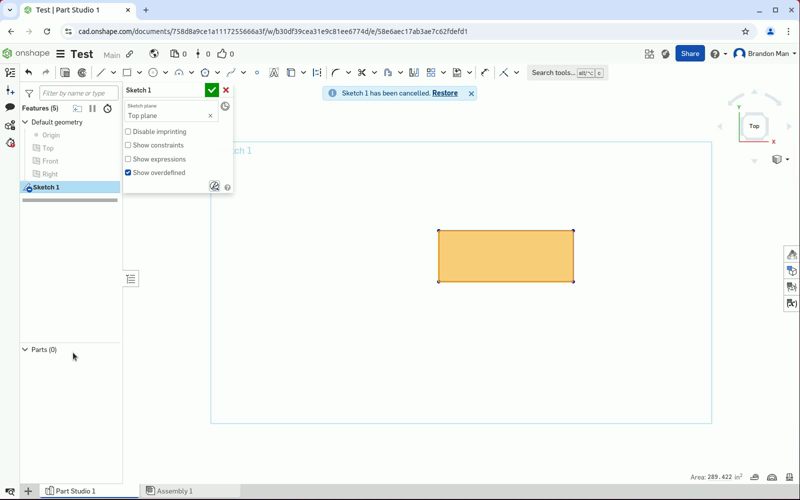
key(shift+e)
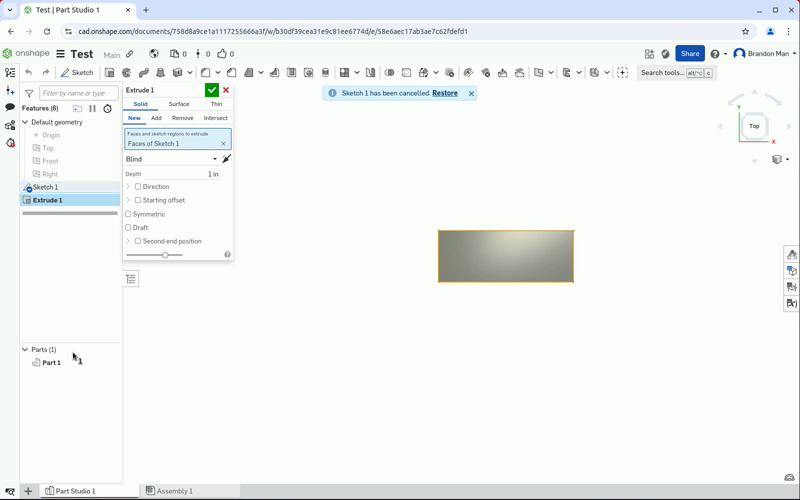
mouse_move(143, 106)
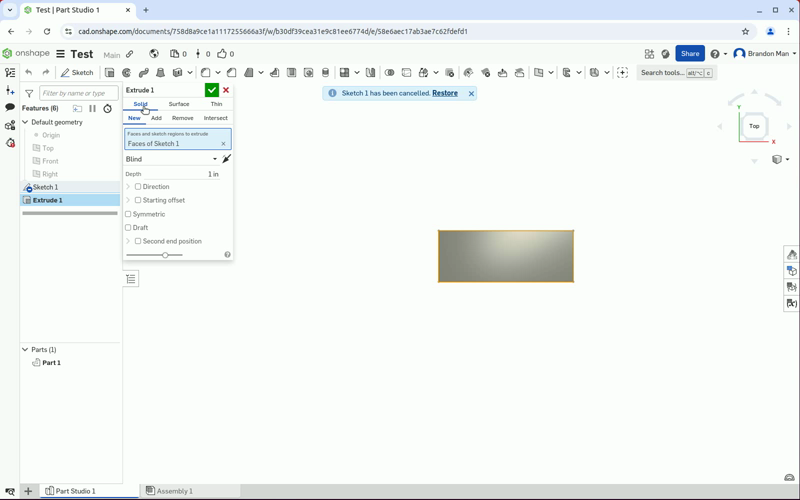
click(143, 106)
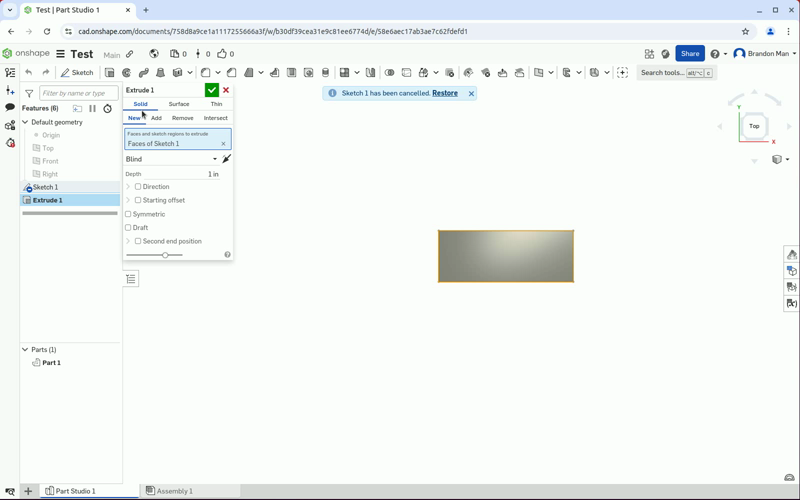
mouse_move(137, 120)
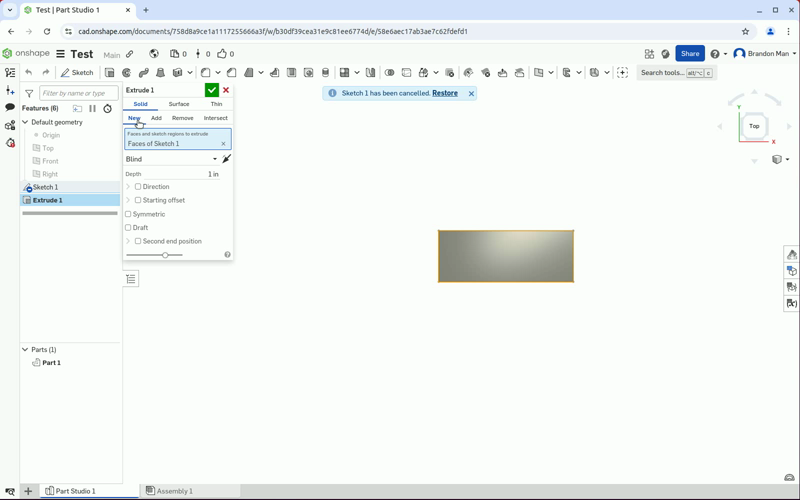
click(137, 120)
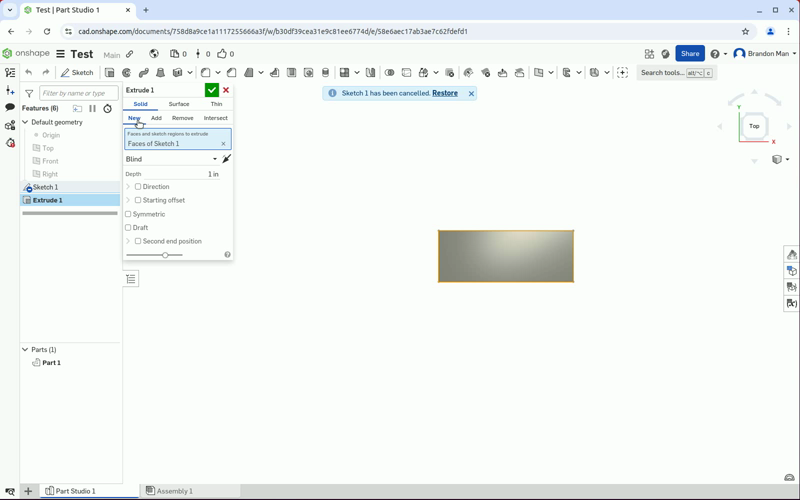
key(tab, 4)
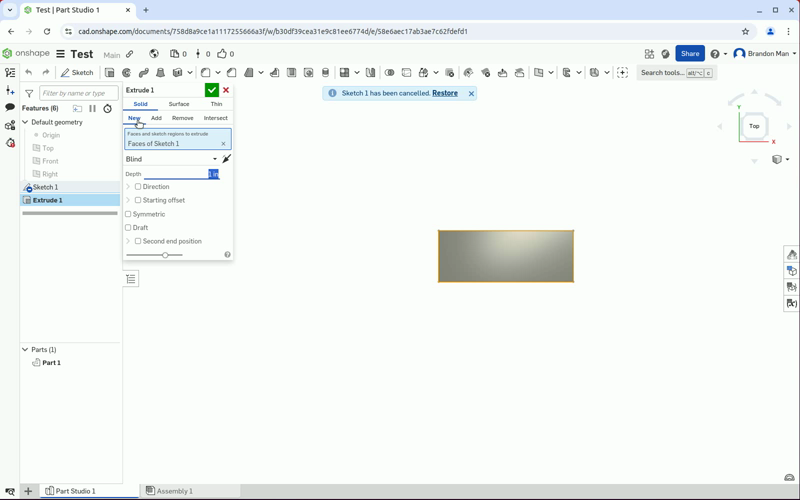
text(-3.37)
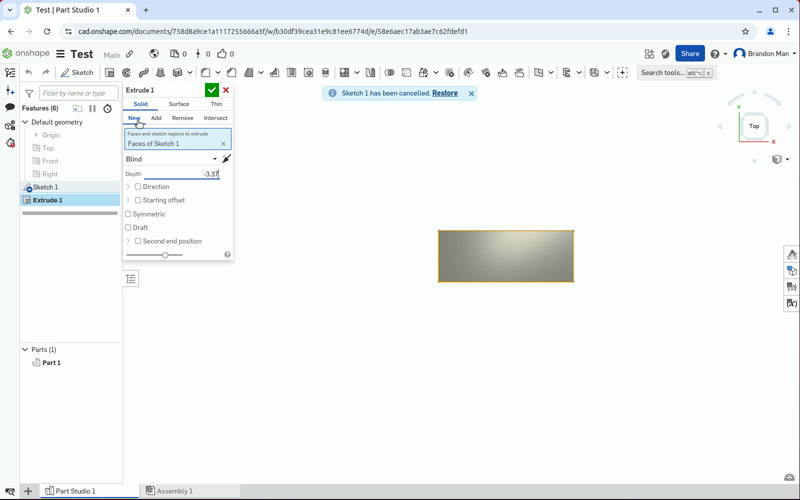
key(enter)
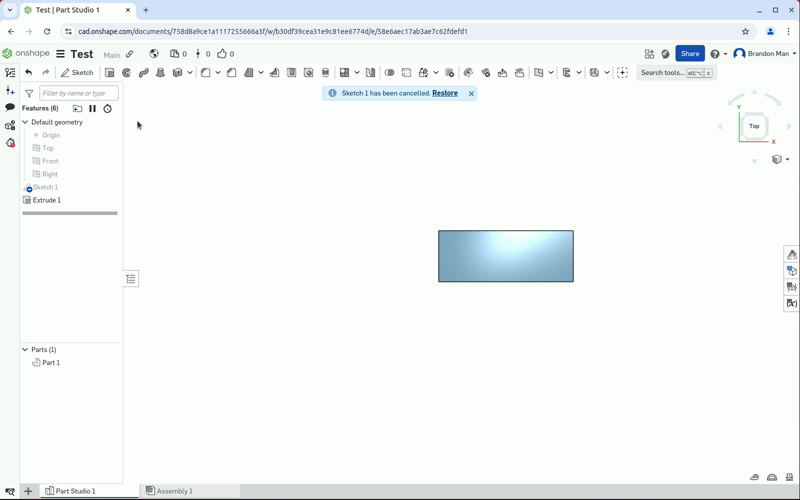
key(shift+h)
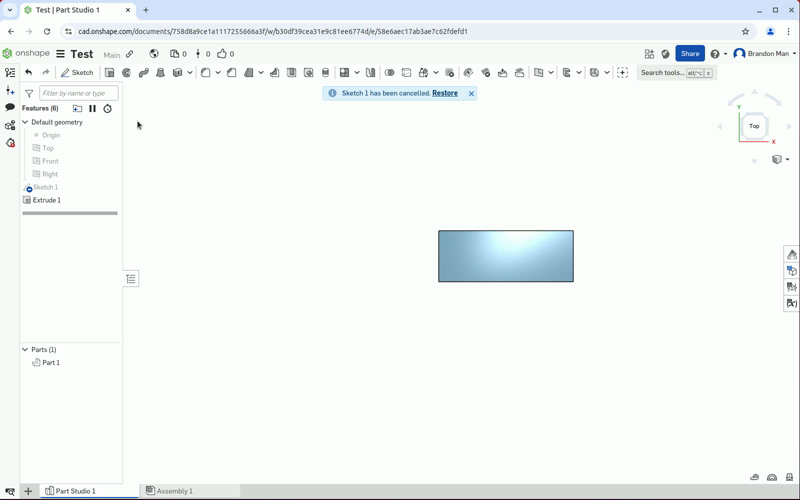
key(shift+h)
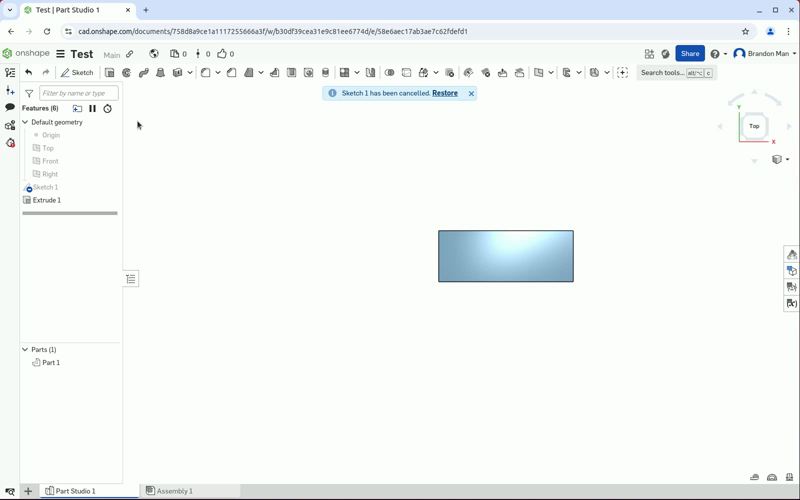
mouse_move(73, 189)
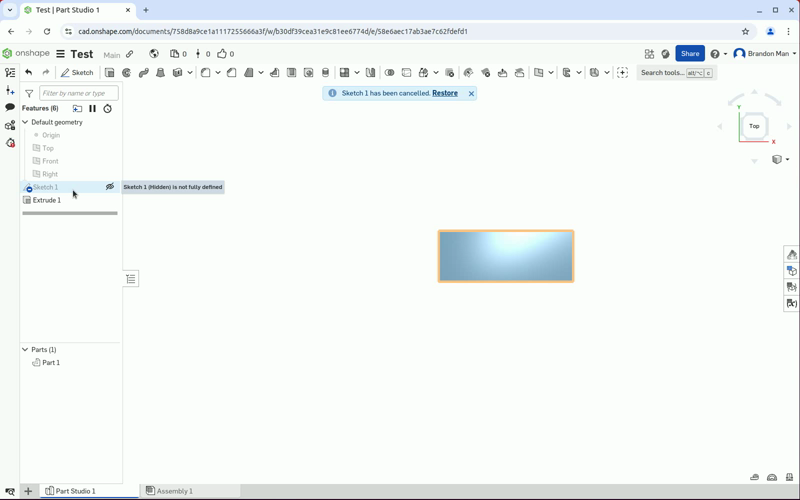
click(73, 189)
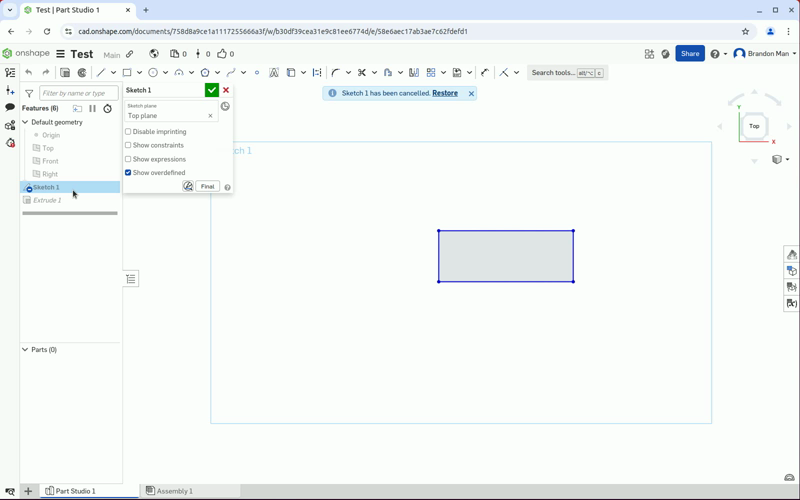
mouse_move(229, 92)
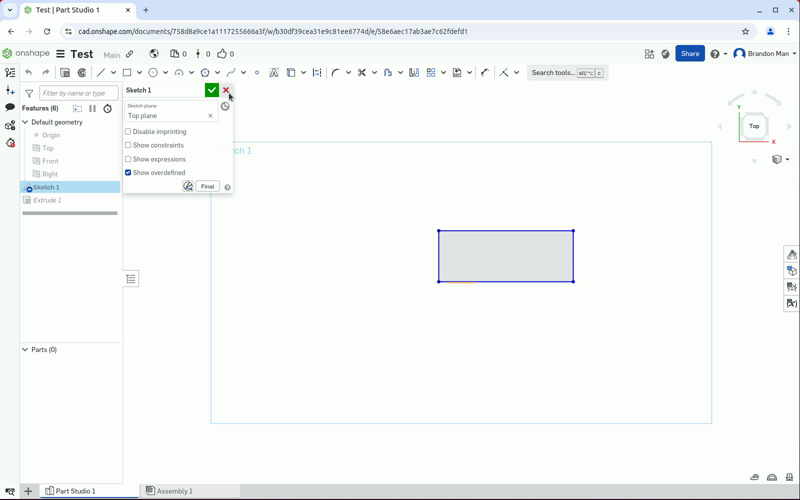
click(229, 92)
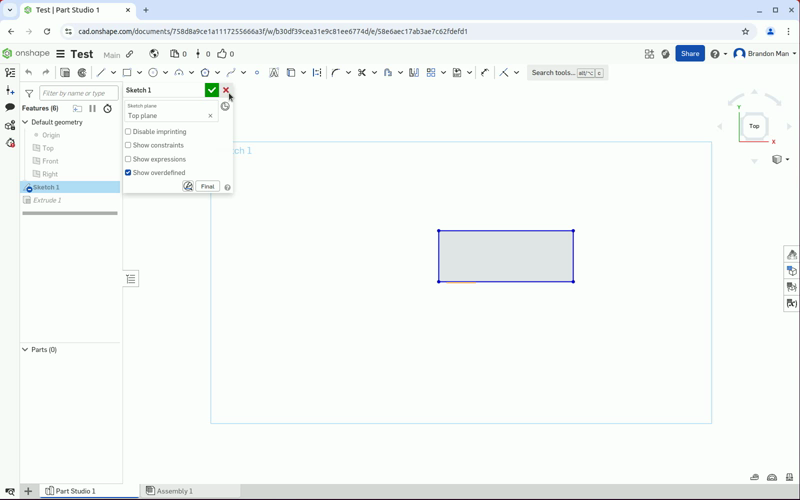
key(shift+s)
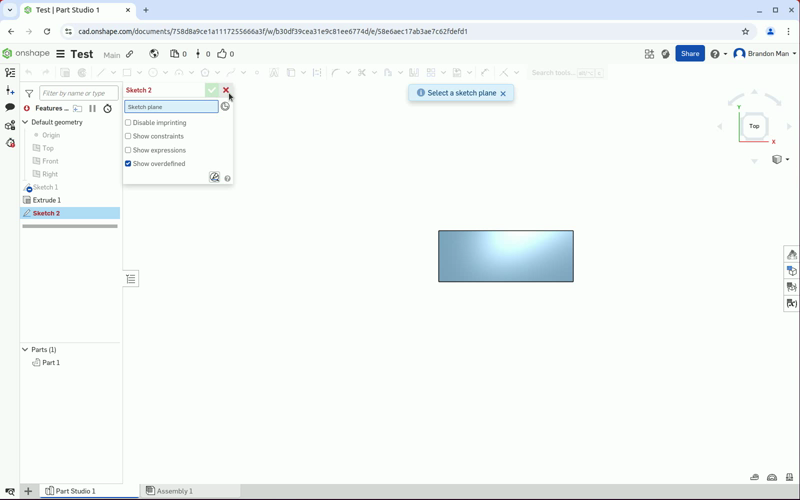
mouse_move(73, 150)
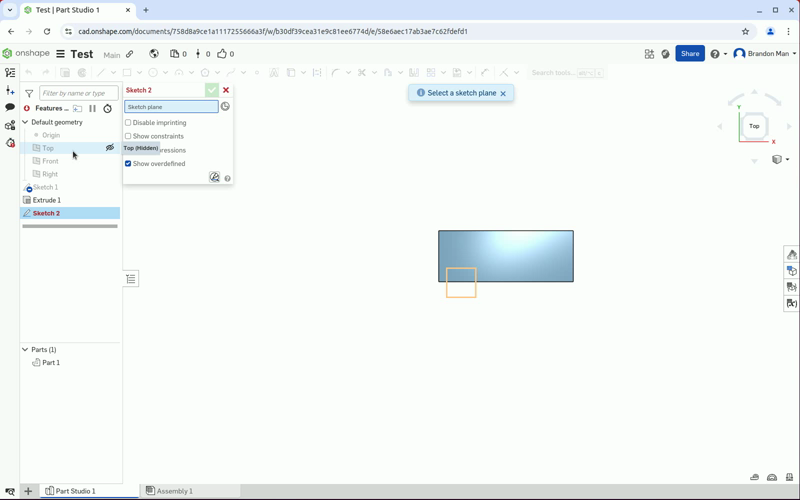
click(73, 150)
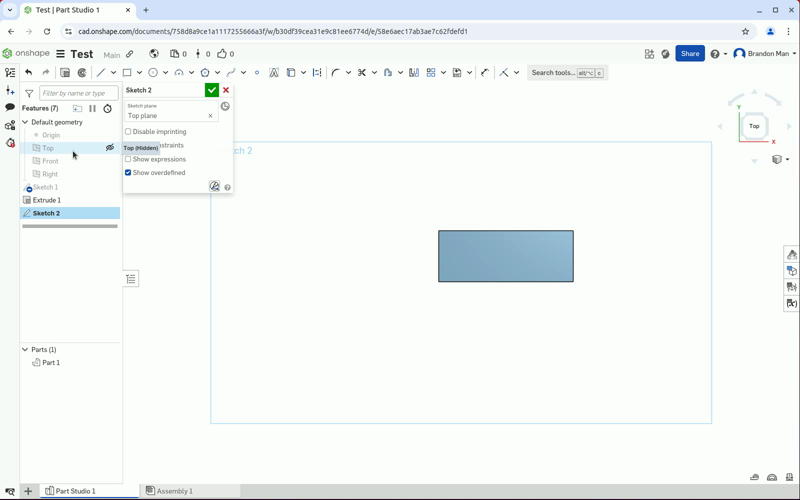
mouse_move(73, 352)
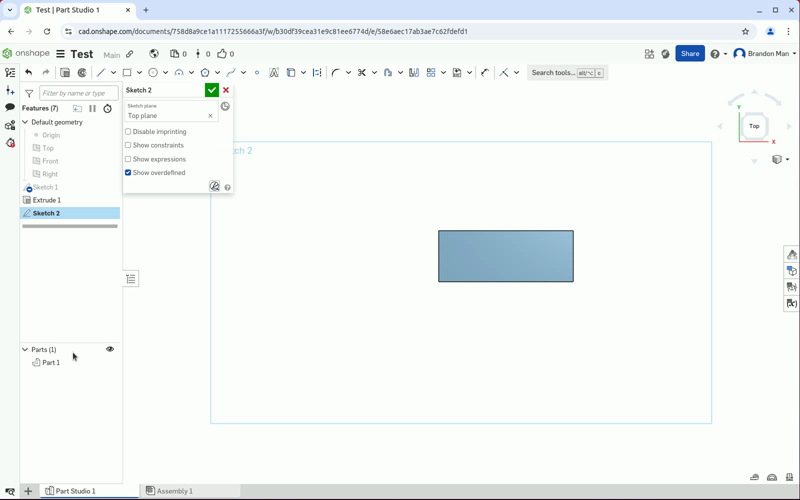
key(y)
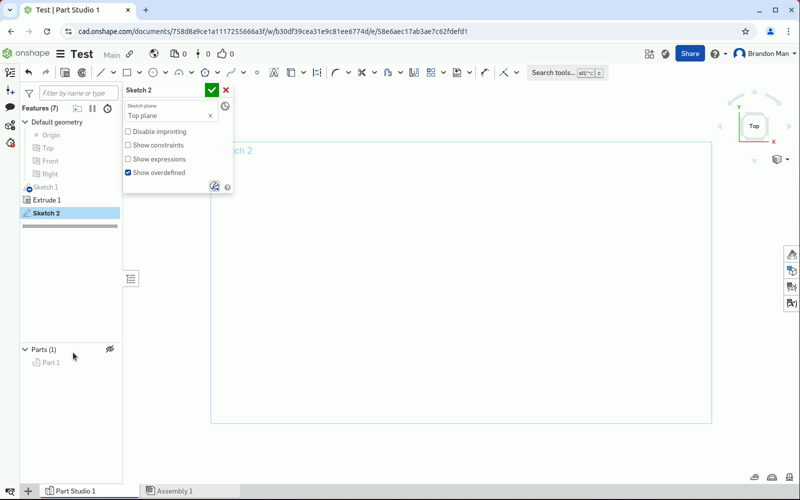
key(l)
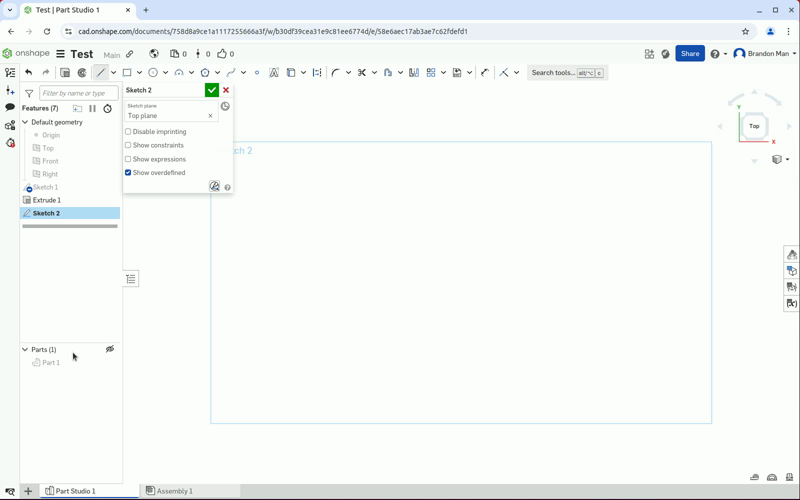
key_down(shift)
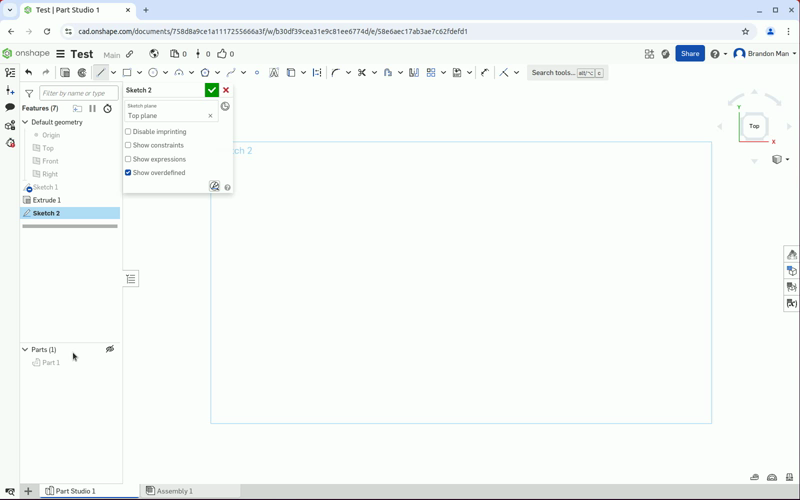
mouse_move(370, 299)
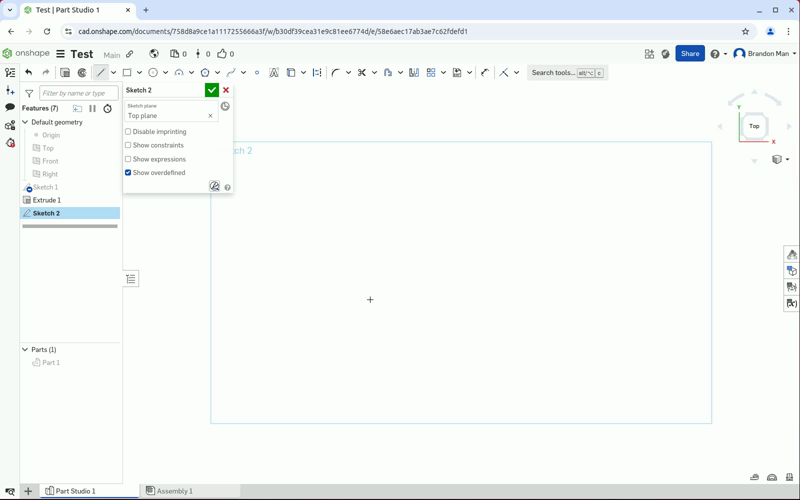
click(370, 299)
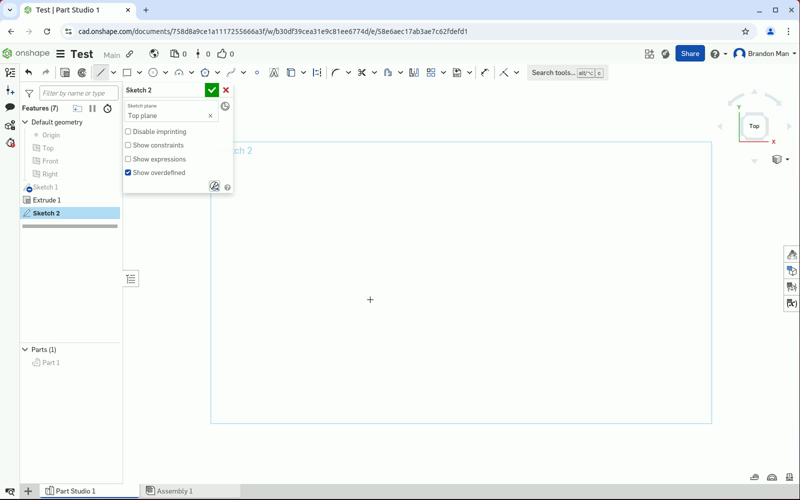
key_up(shift)
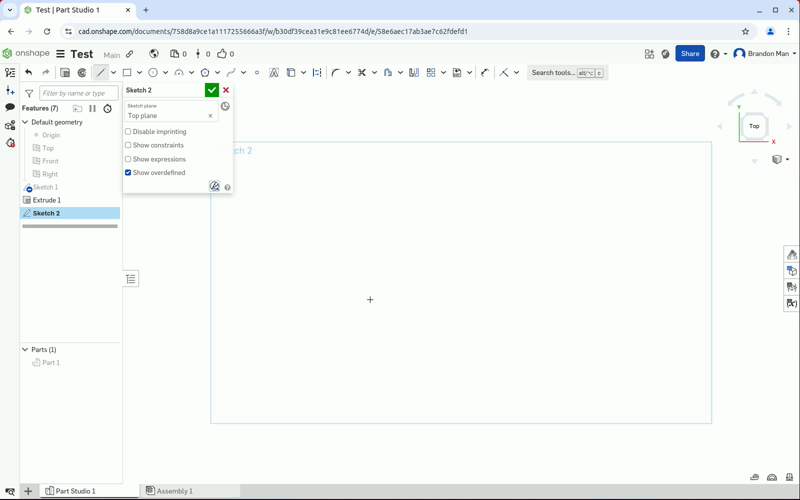
key_down(shift)
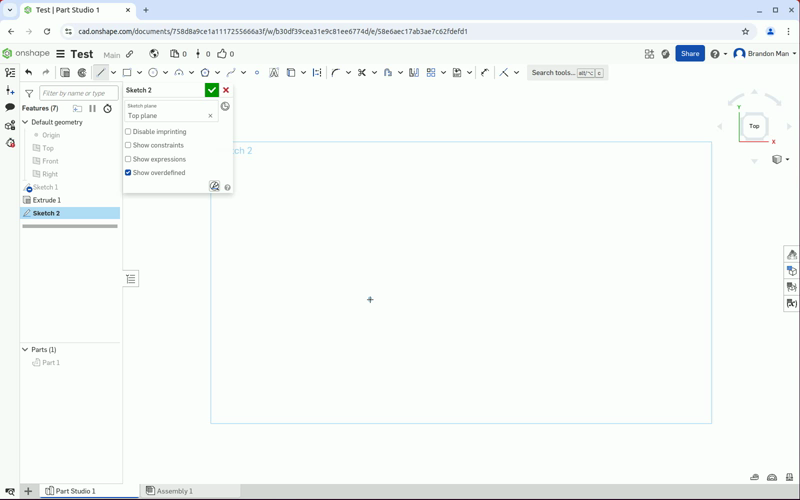
mouse_move(438, 299)
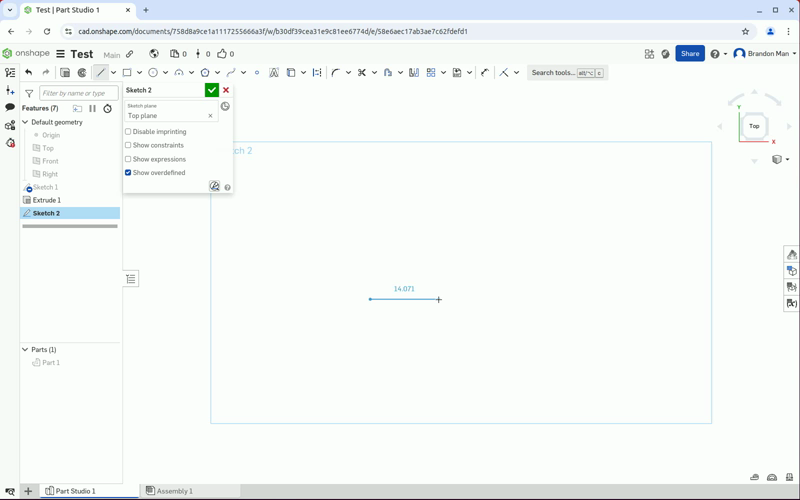
click(438, 299)
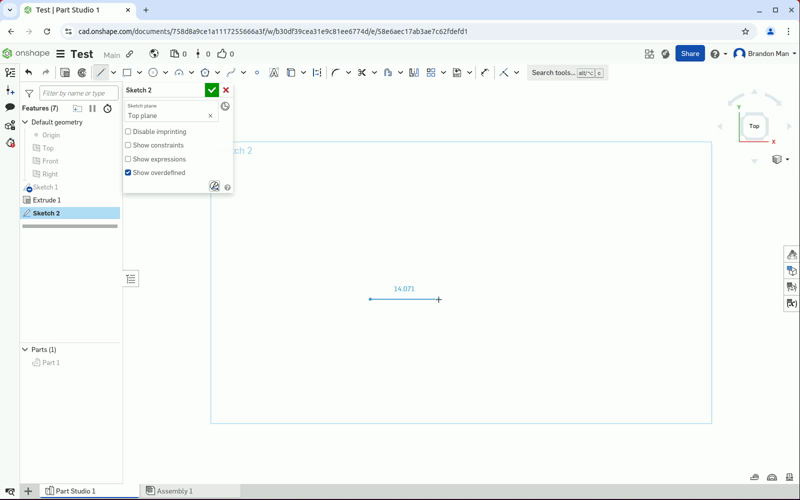
key_up(shift)
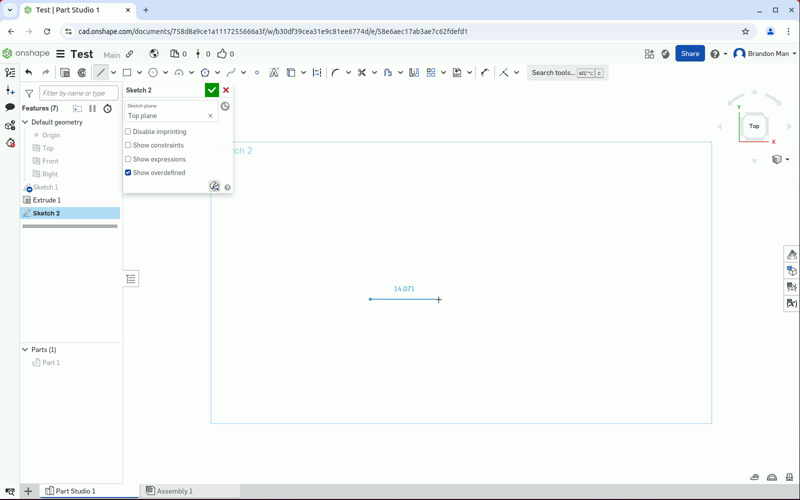
key_down(shift)
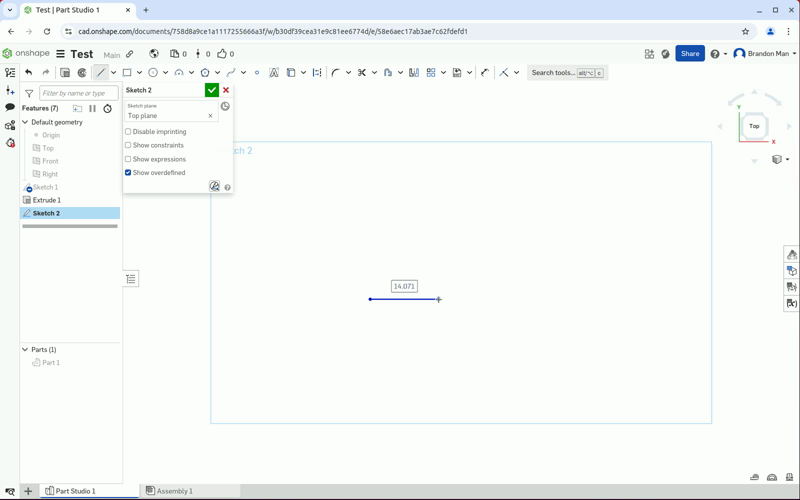
mouse_move(438, 230)
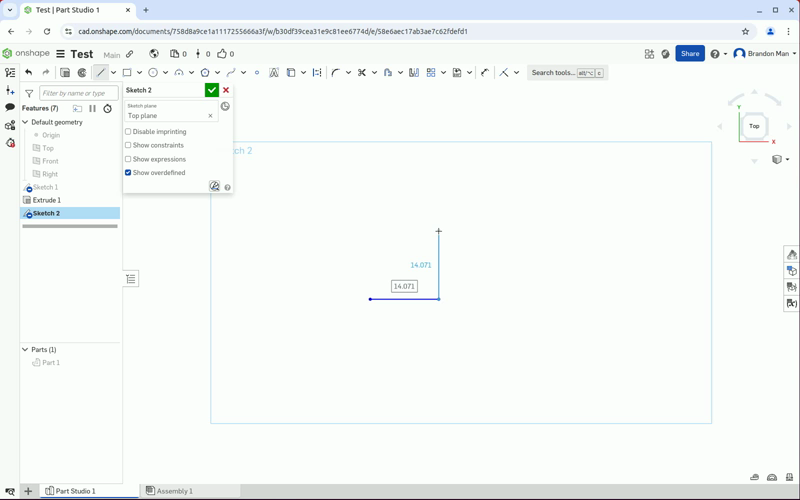
click(438, 230)
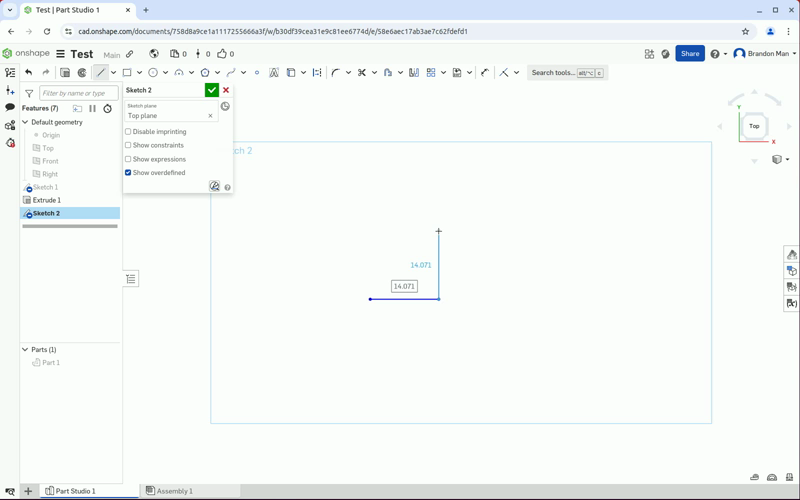
key_up(shift)
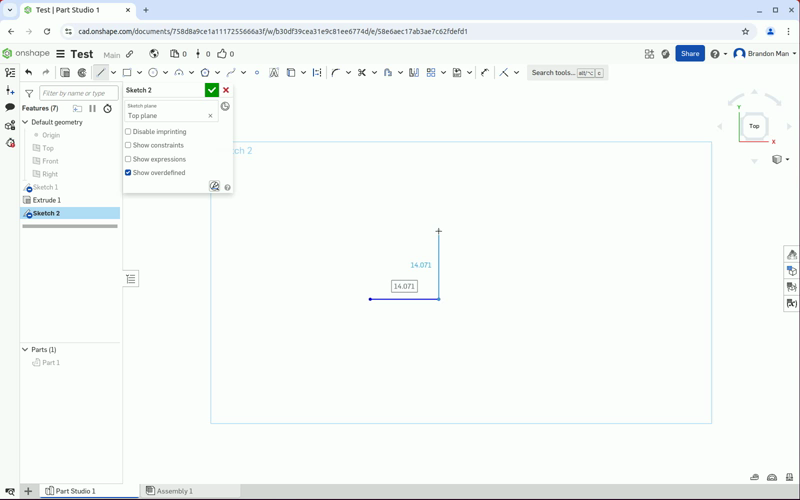
key_down(shift)
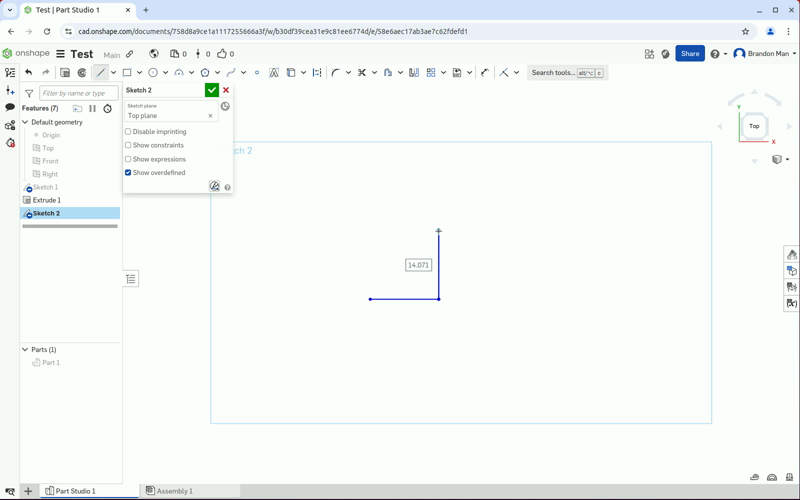
mouse_move(370, 230)
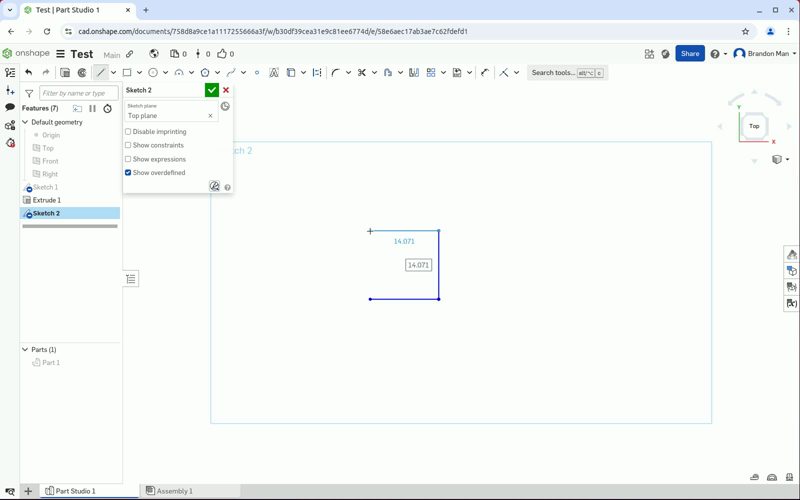
click(370, 230)
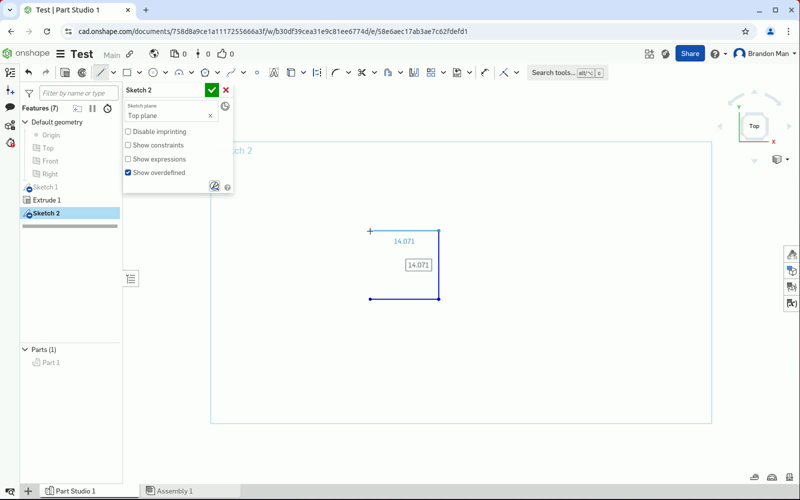
key_up(shift)
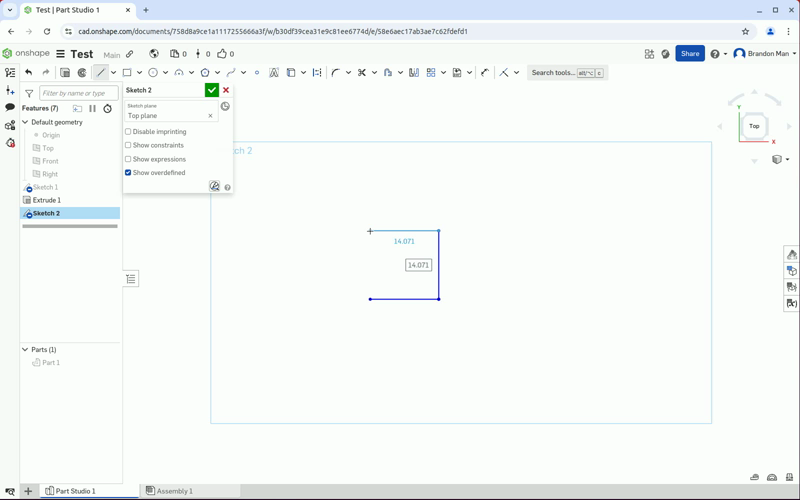
key_down(shift)
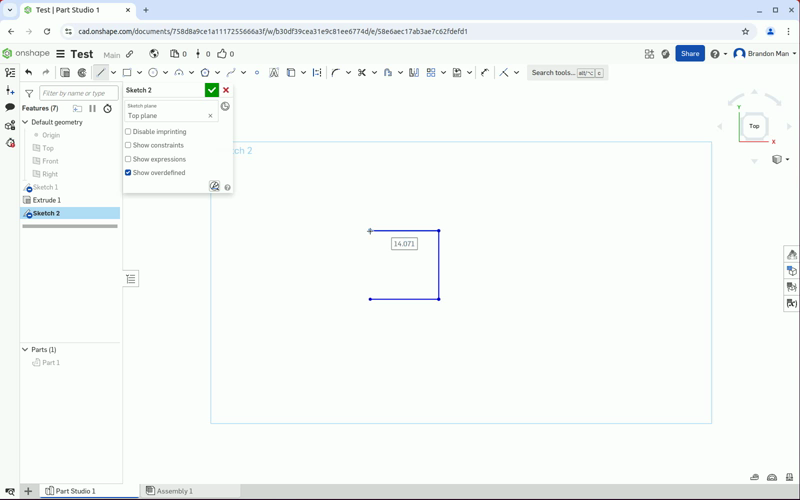
mouse_move(370, 299)
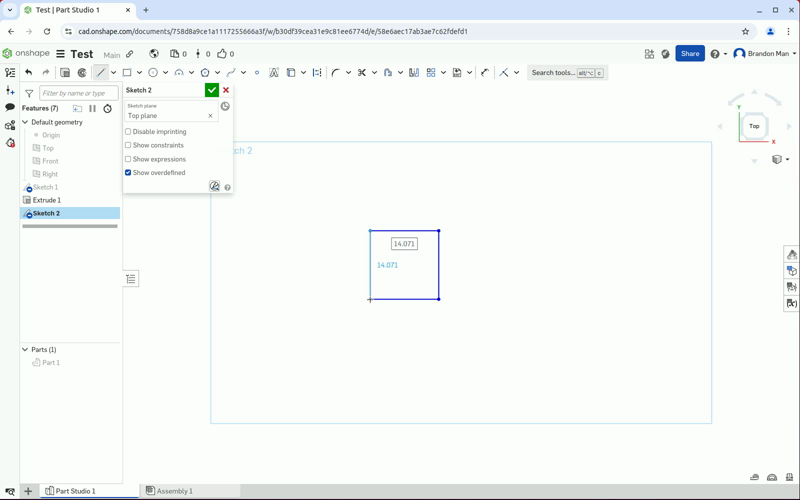
key_up(shift)
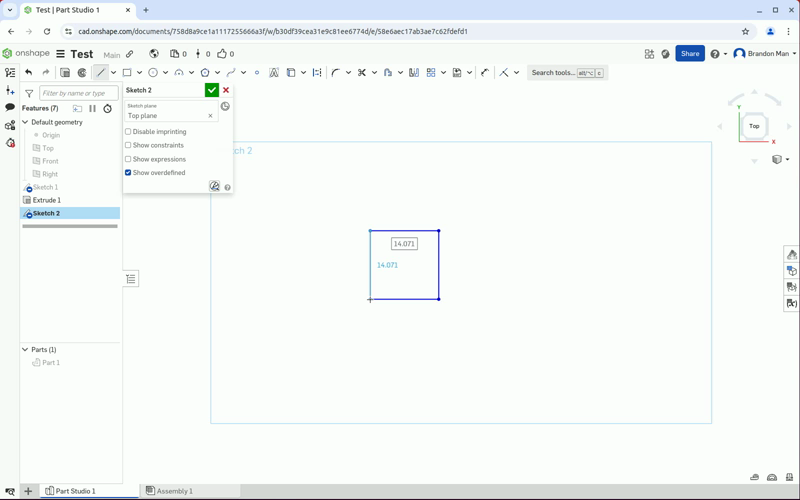
click(370, 299)
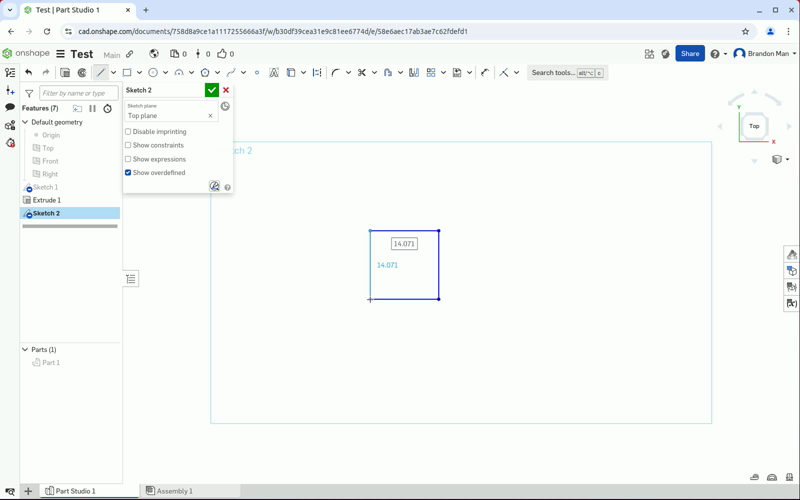
key(esc)
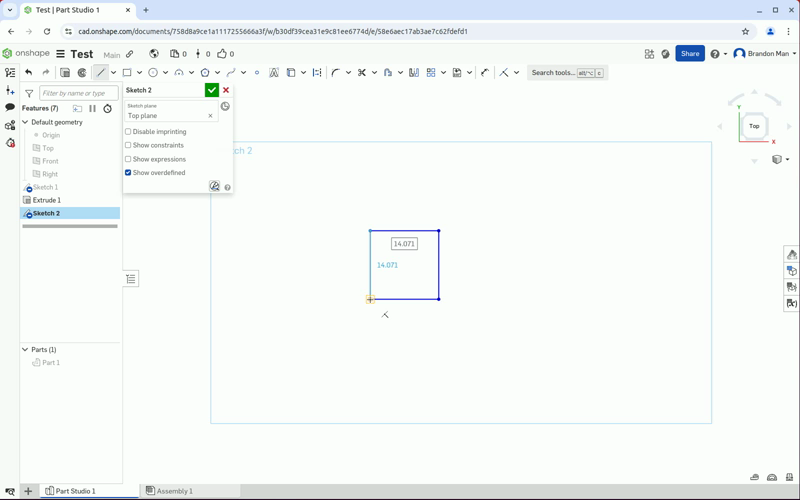
mouse_move(398, 267)
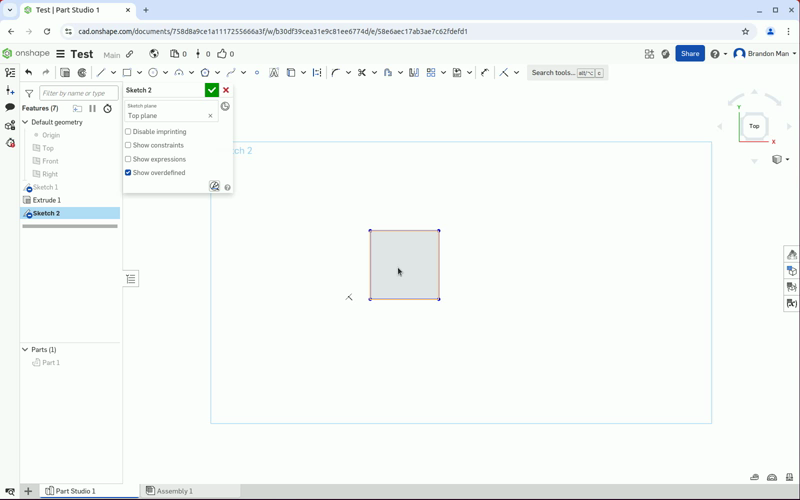
click(398, 267)
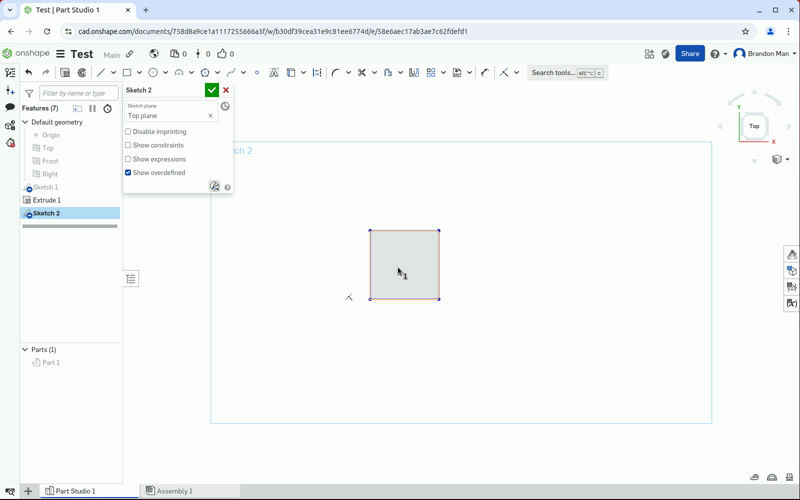
mouse_move(73, 352)
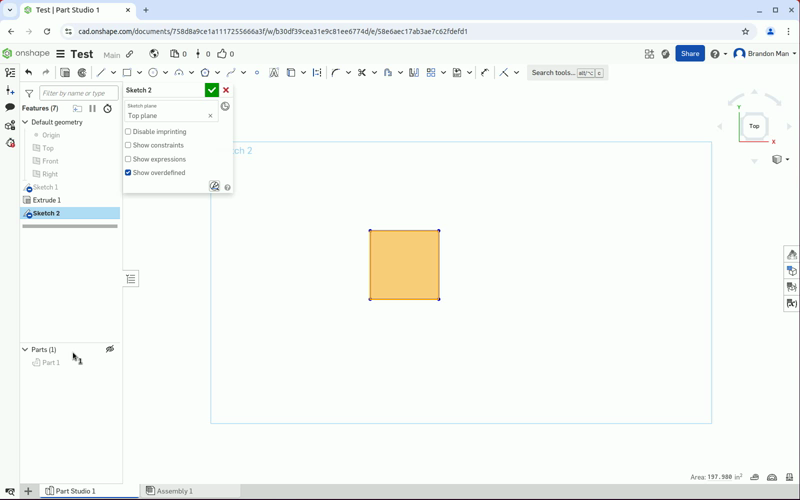
key(shift+y)
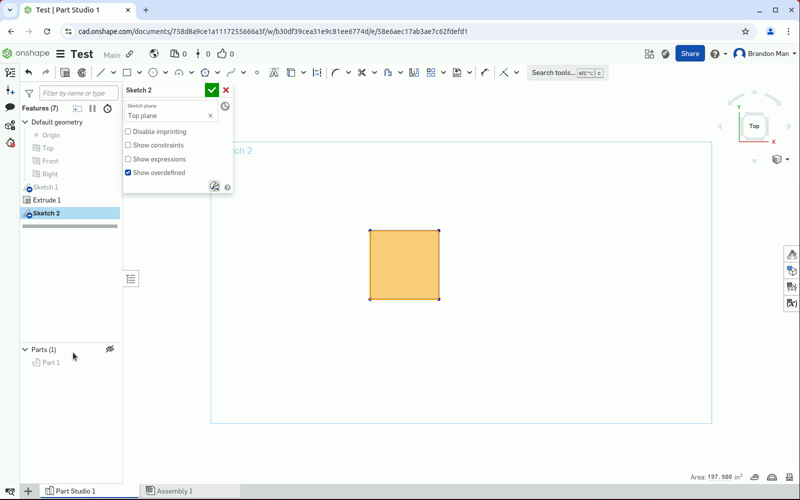
key(shift+e)
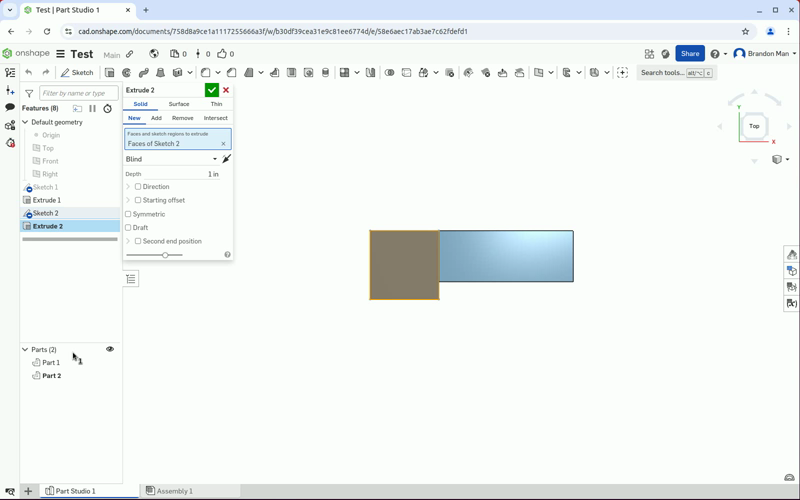
mouse_move(143, 106)
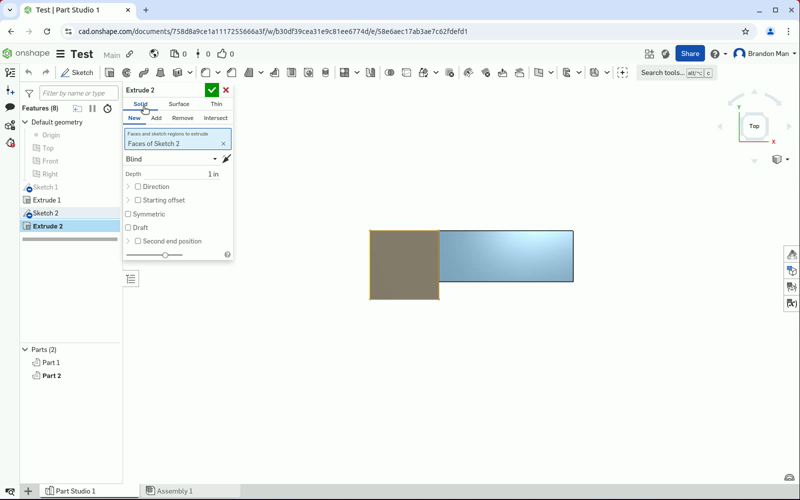
click(143, 106)
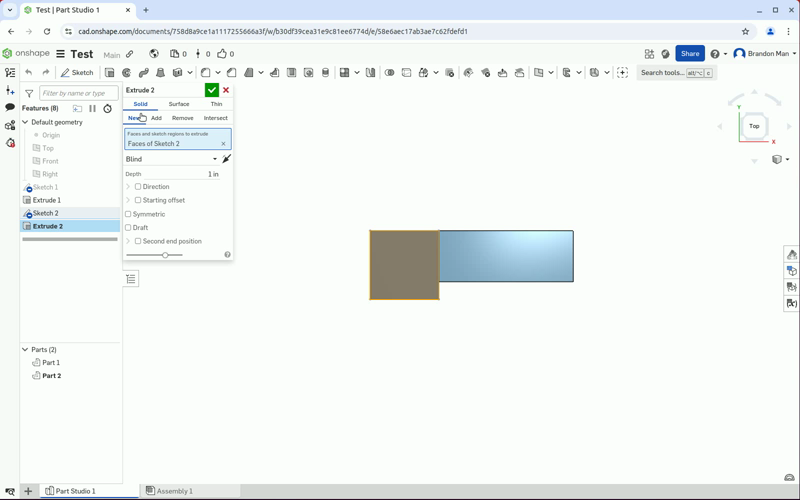
mouse_move(137, 120)
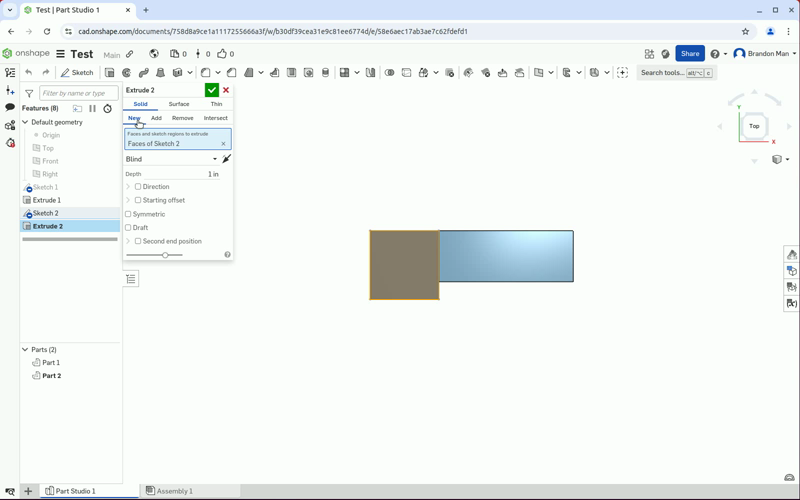
click(137, 120)
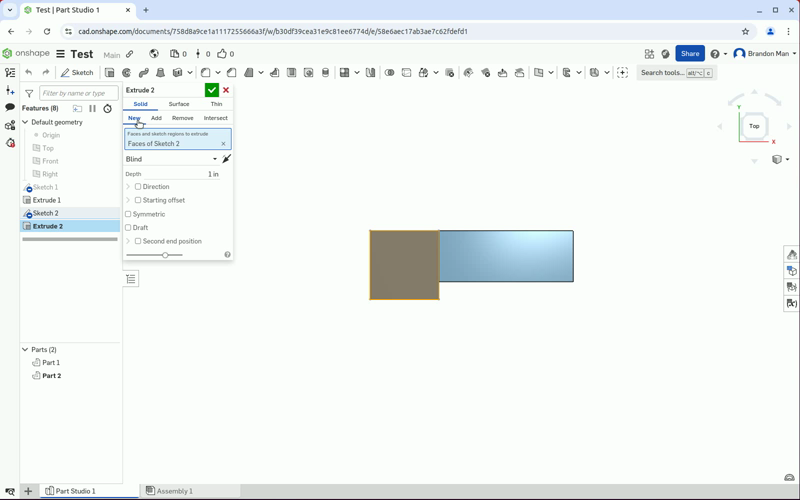
key(tab, 4)
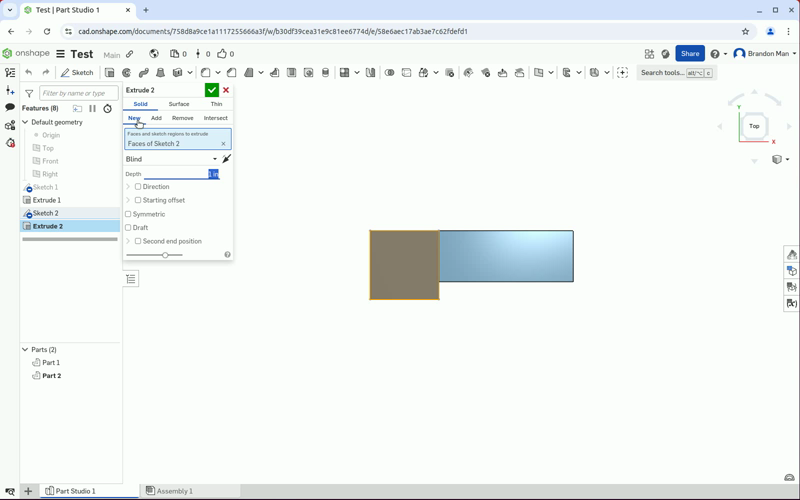
text(3.37)
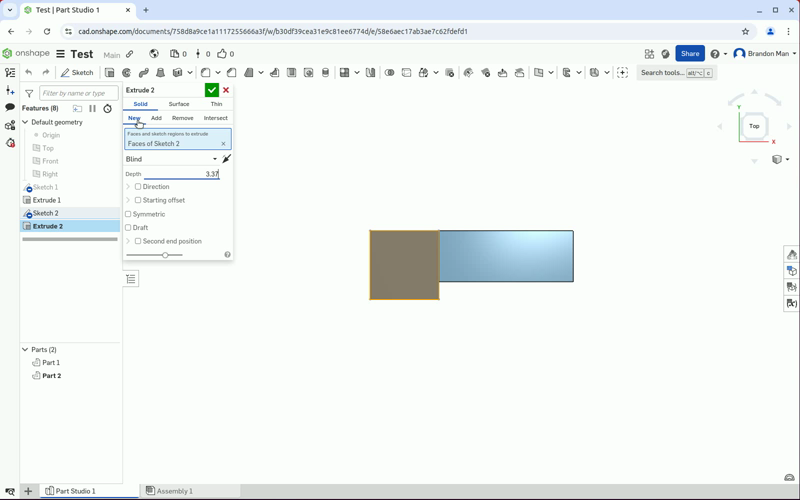
key(enter)
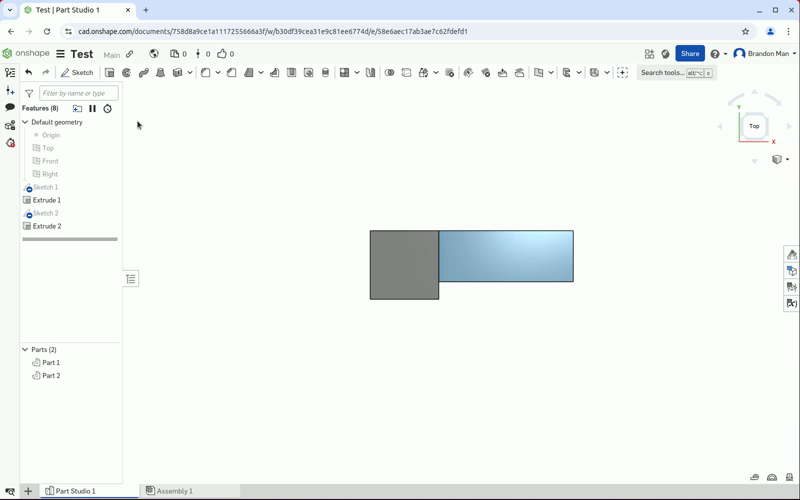
key(shift+h)
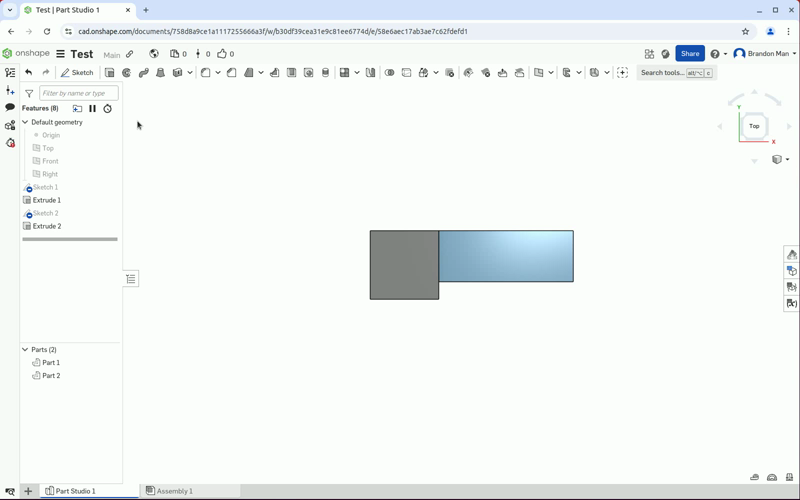
key(shift+h)
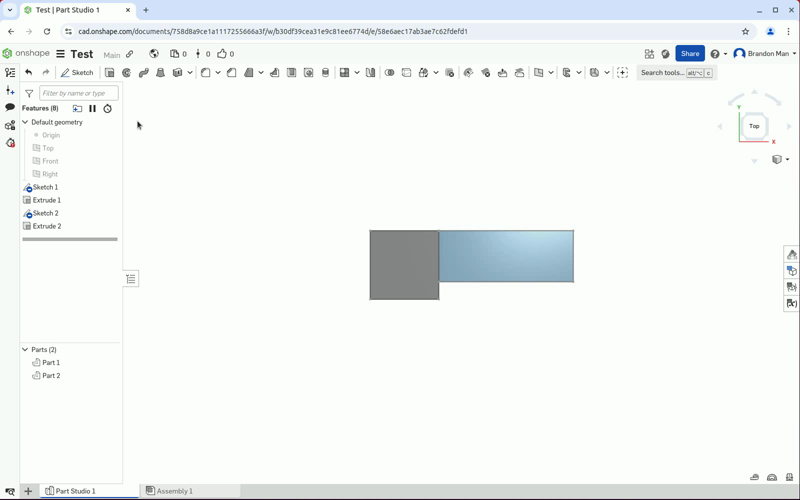
key(shift+7)
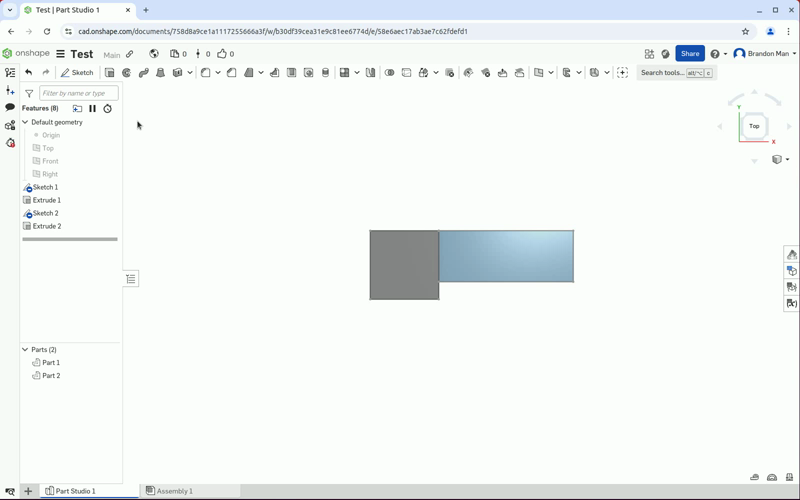
key(up, 3)
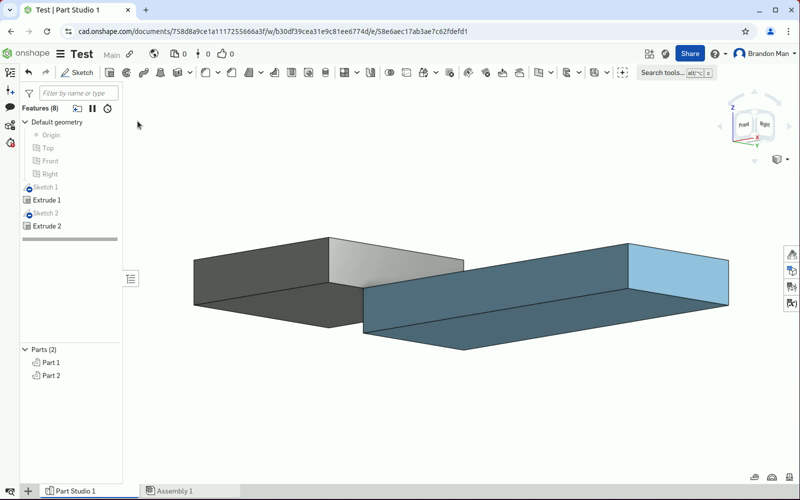
key(left, 3)
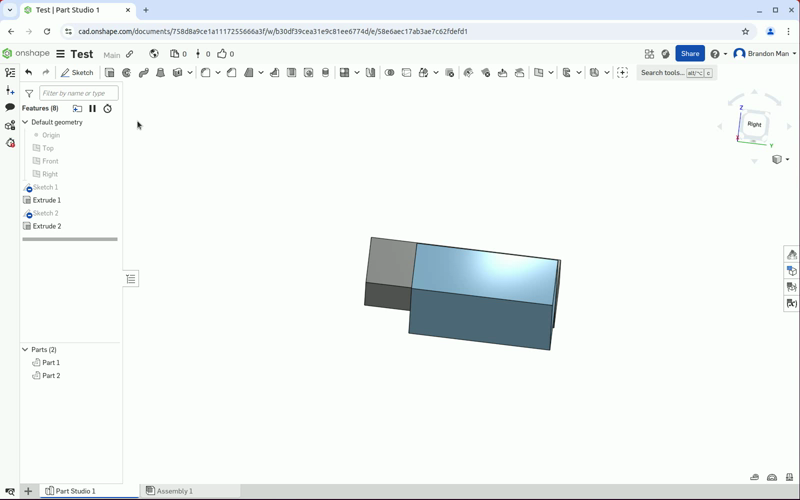
key(right, 3)
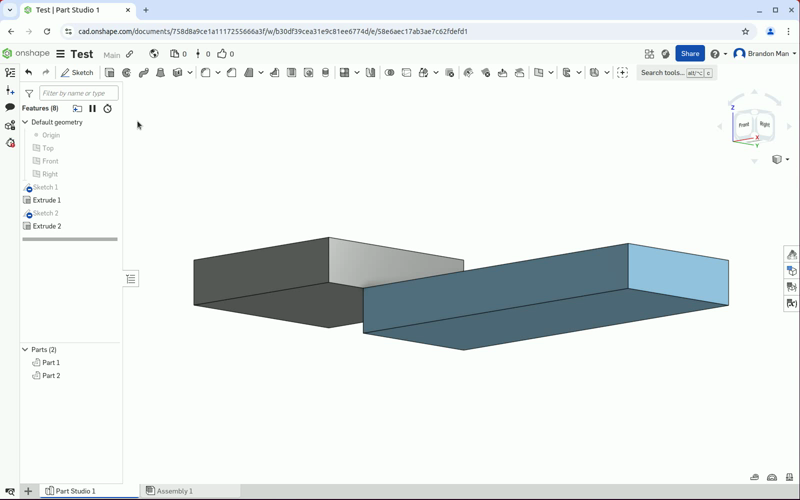
key(down, 3)
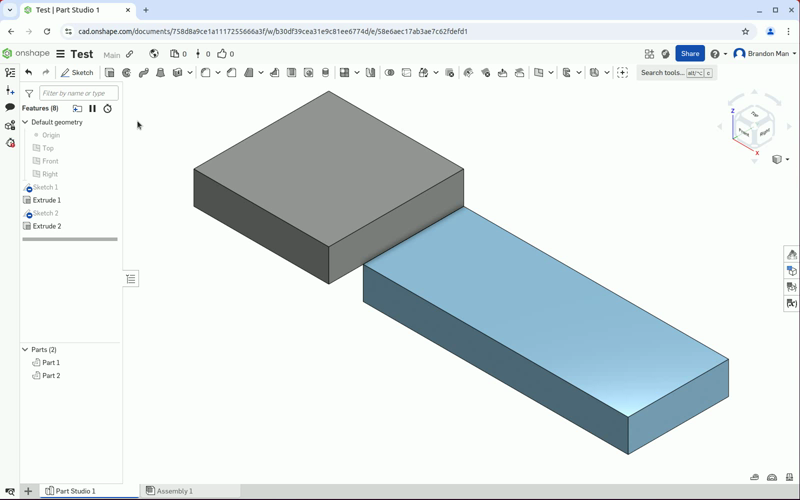
mouse_move(73, 189)
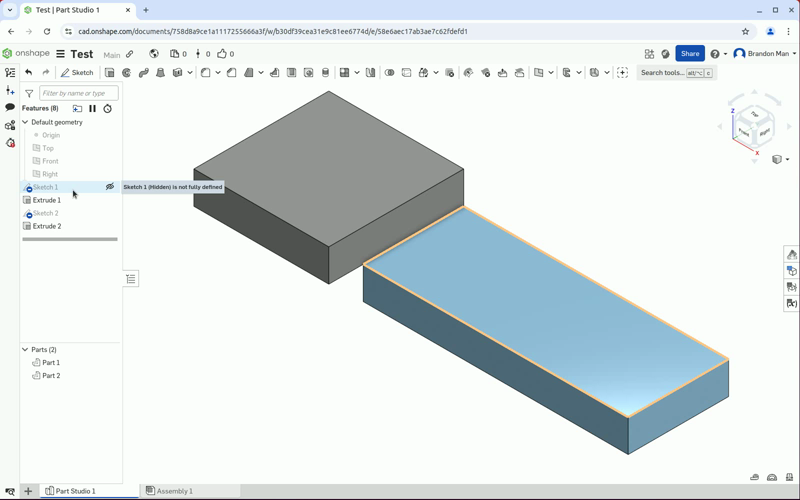
click(73, 189)